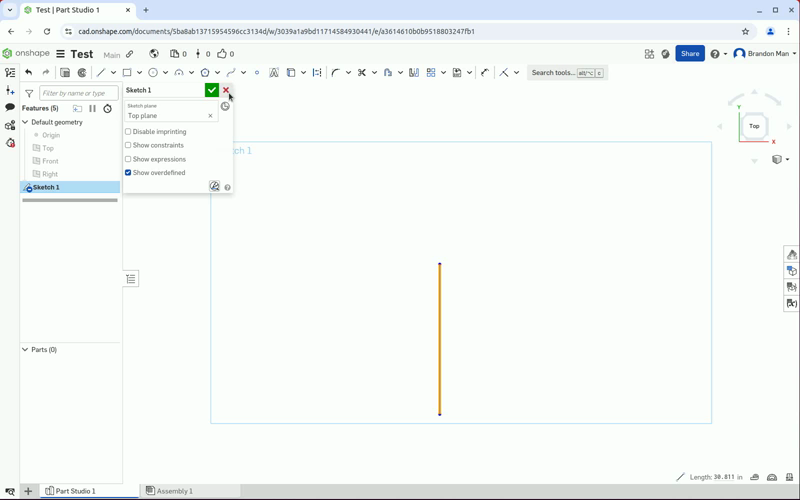
key(shift+h)
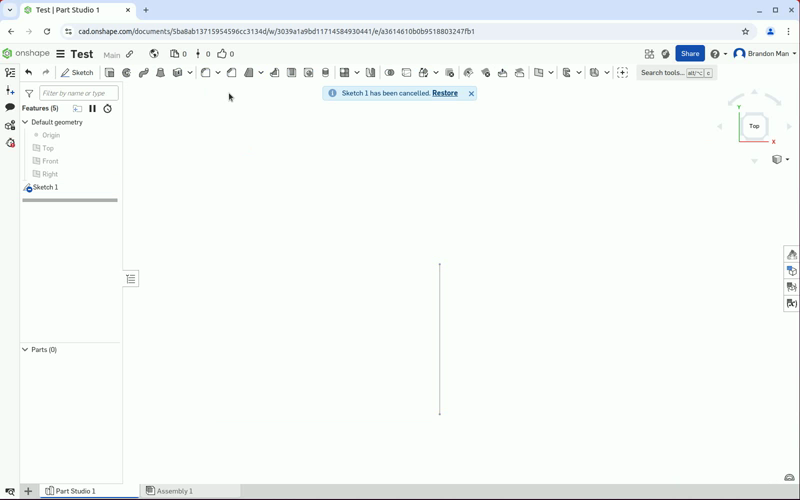
key(shift+s)
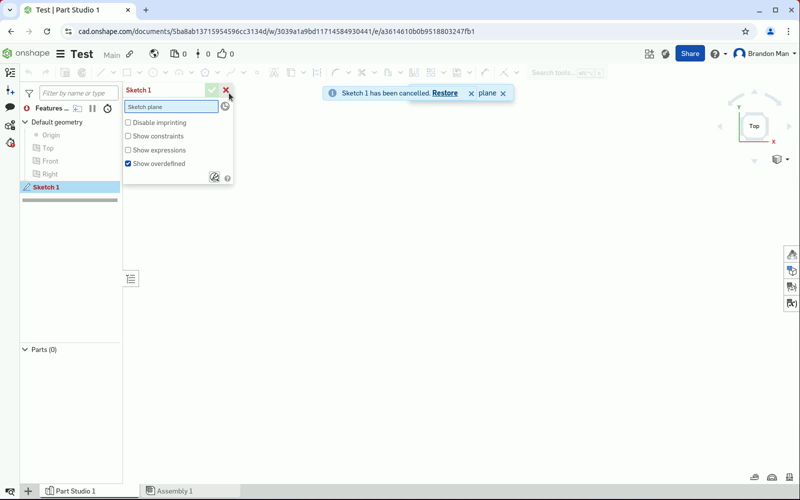
mouse_move(73, 150)
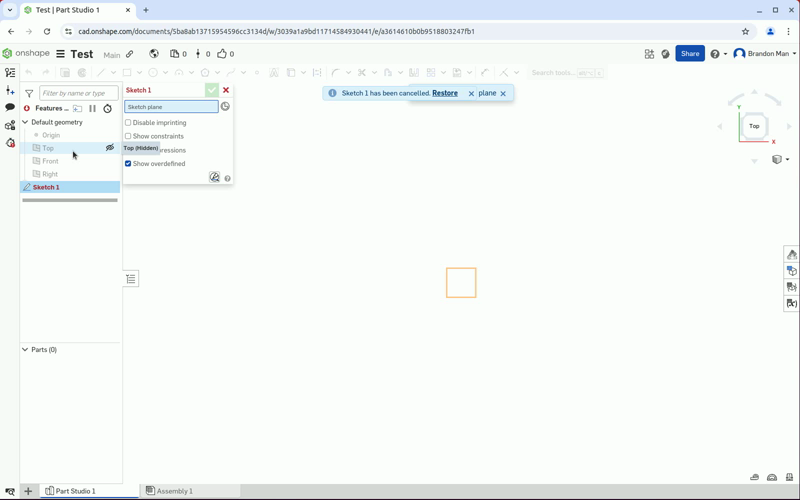
click(73, 150)
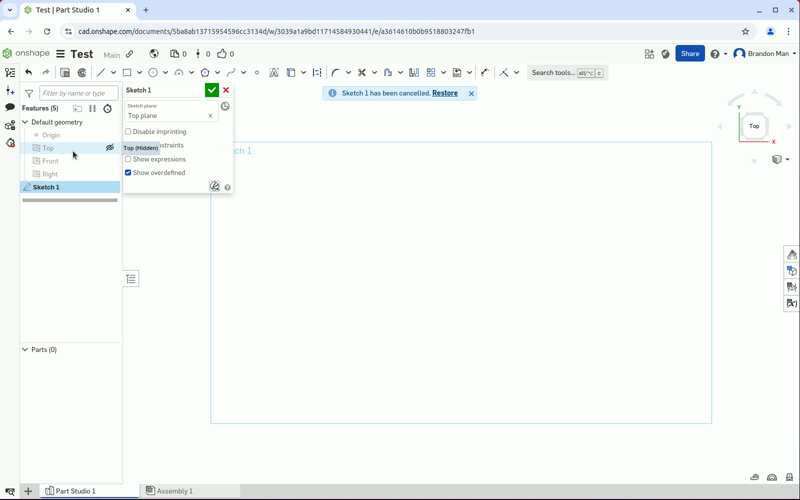
mouse_move(73, 352)
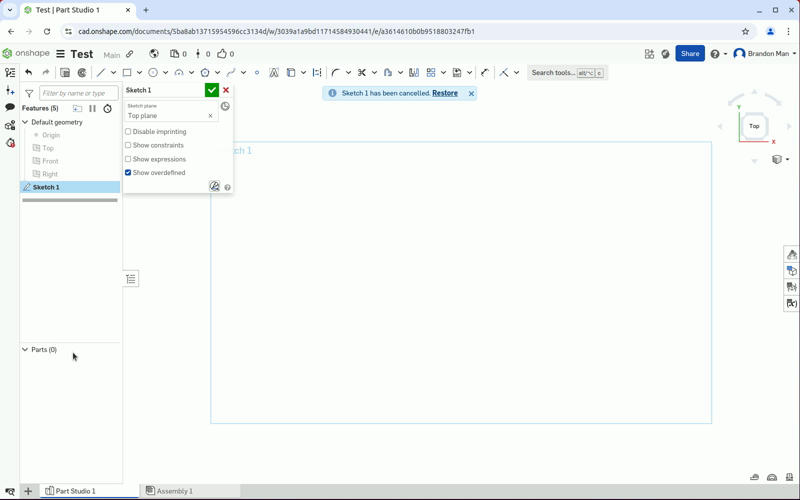
key(y)
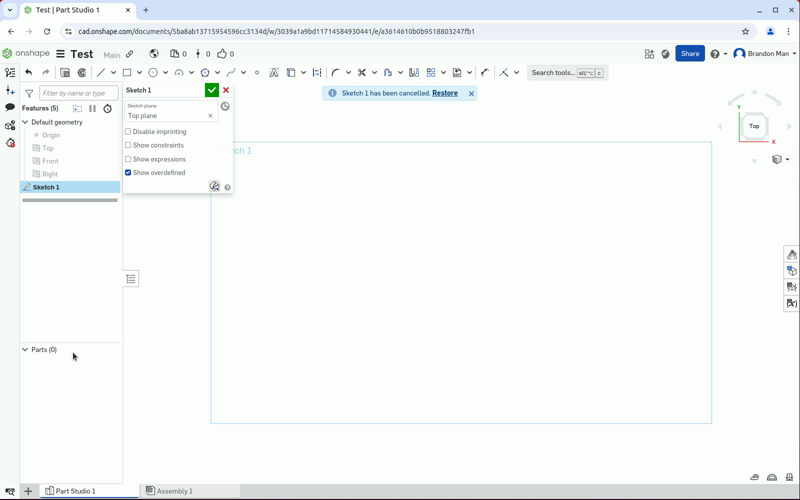
key(l)
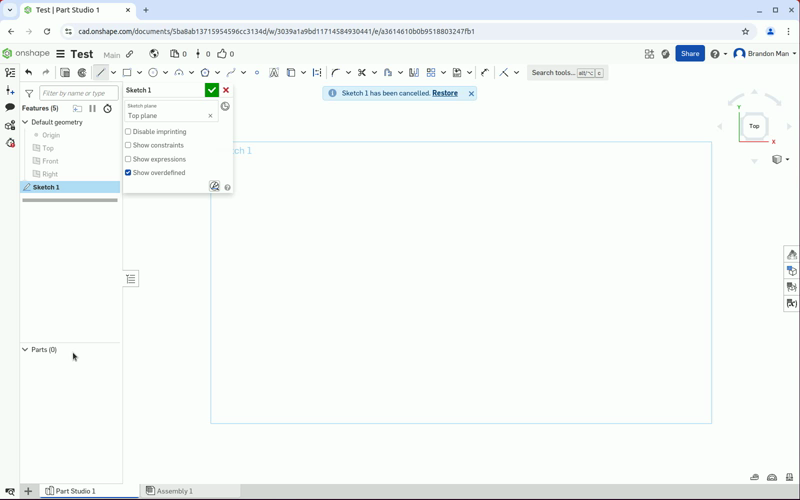
key_down(shift)
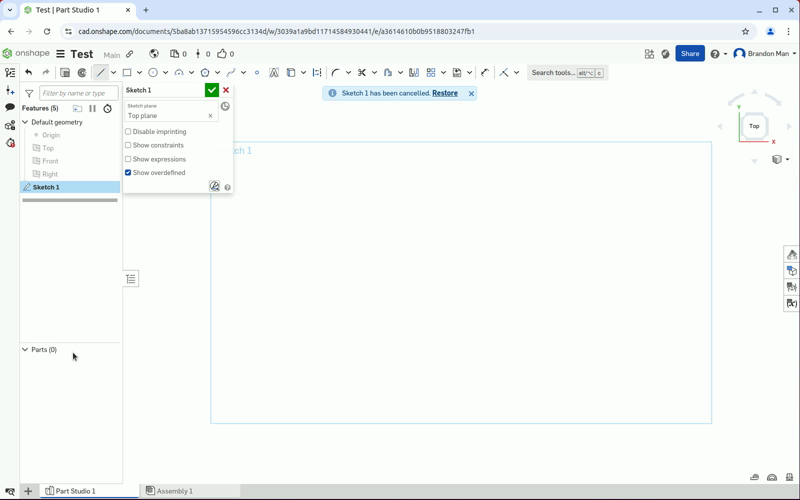
mouse_move(375, 309)
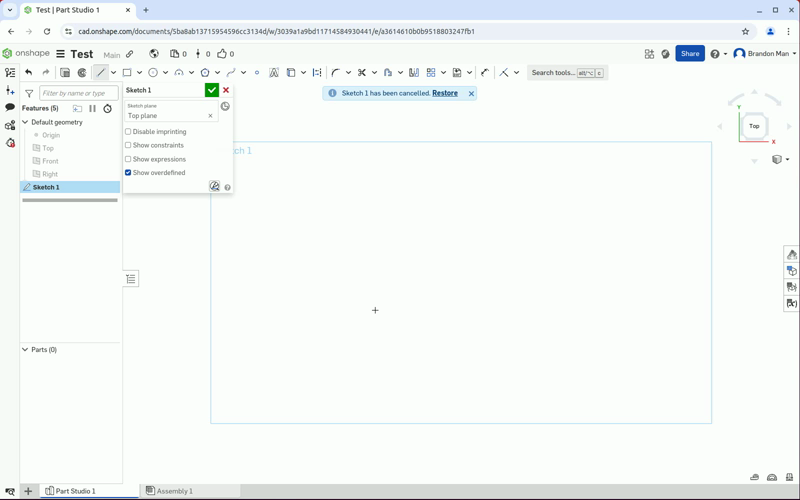
click(375, 309)
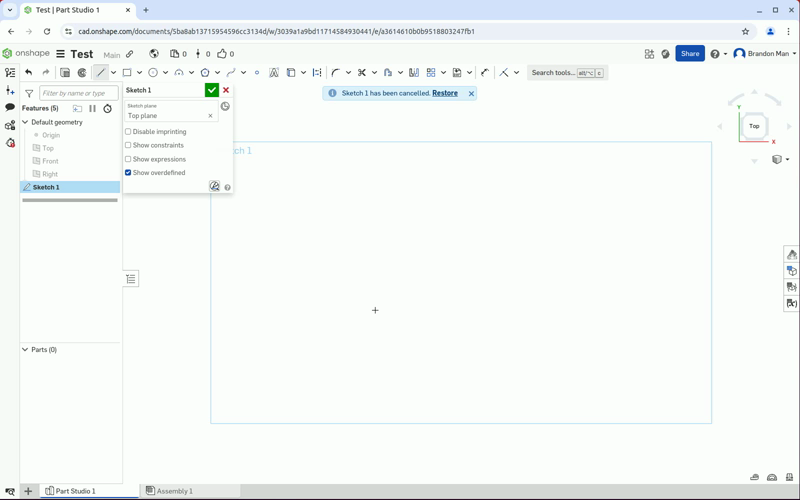
key_up(shift)
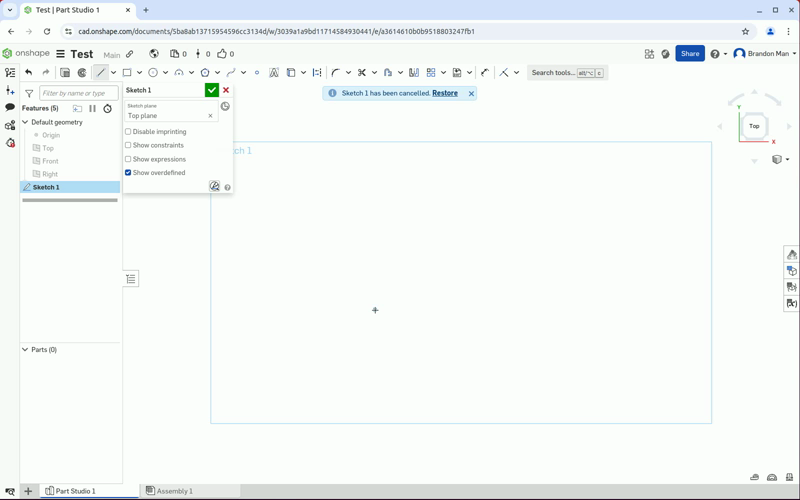
key_down(shift)
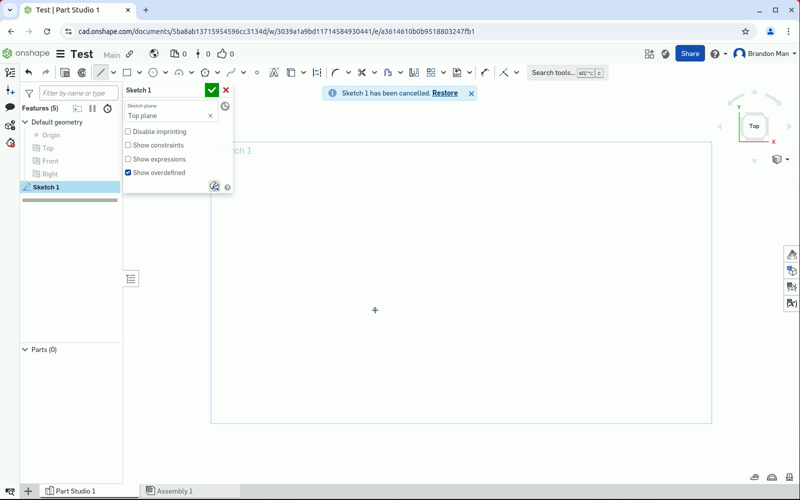
mouse_move(544, 309)
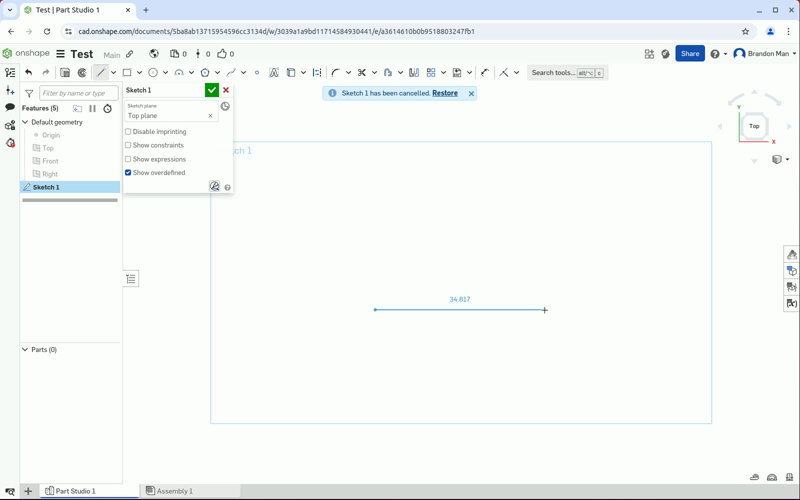
click(544, 309)
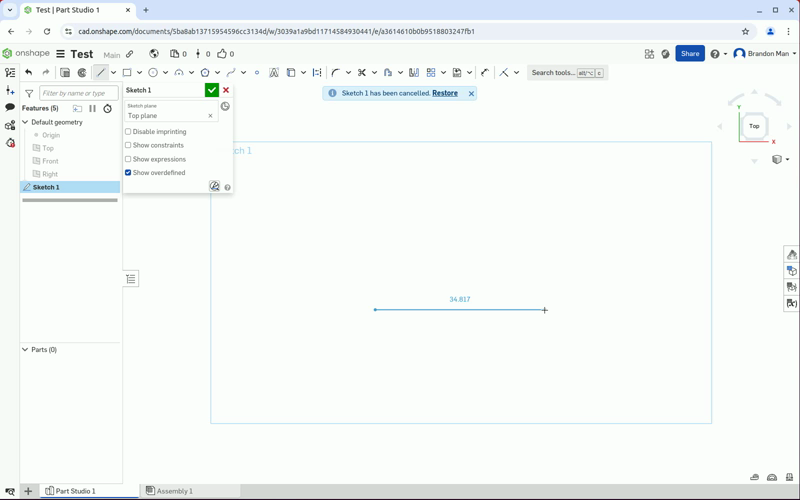
key_up(shift)
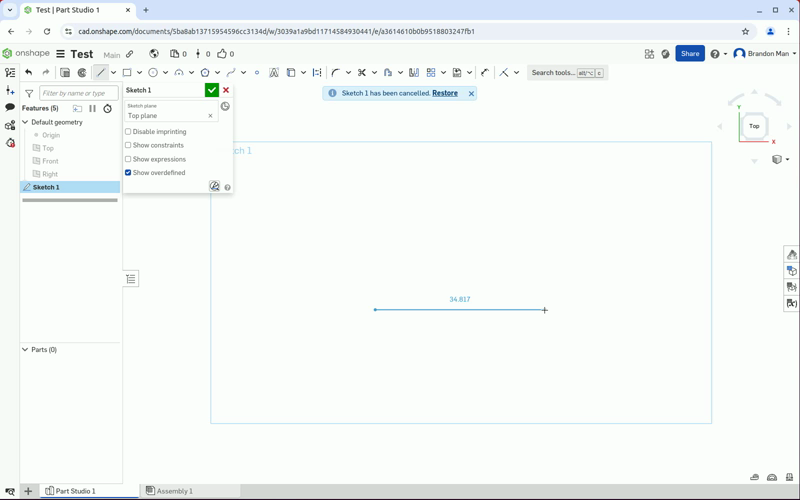
key(esc)
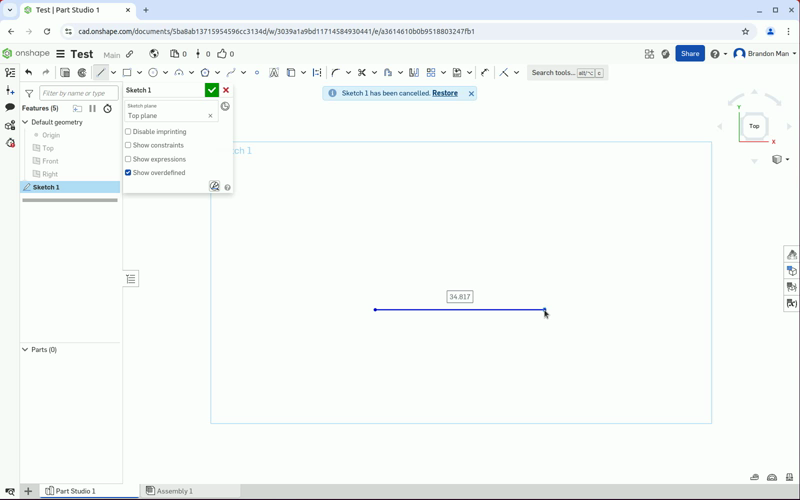
key(a)
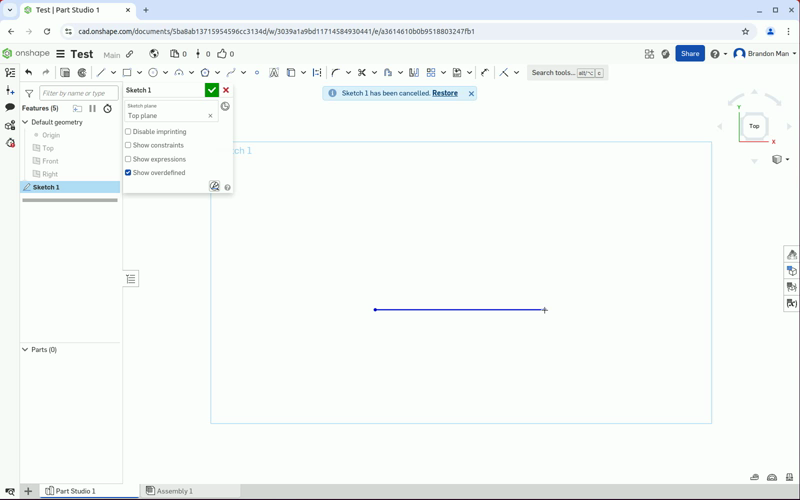
mouse_move(544, 309)
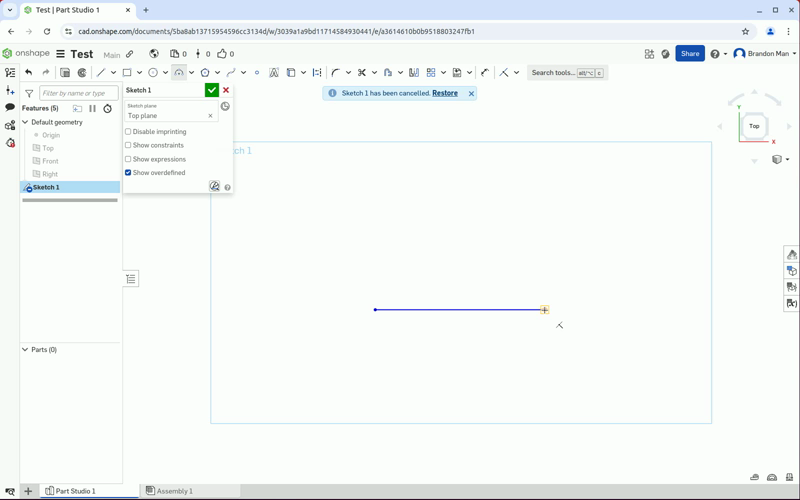
click(544, 309)
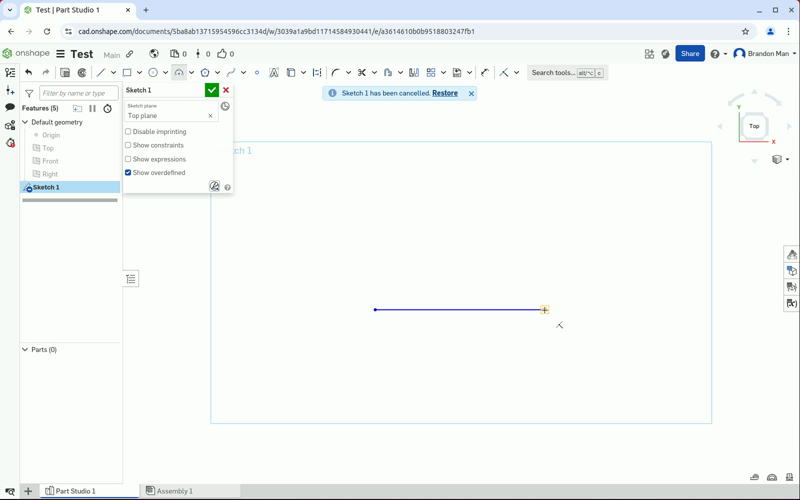
key_down(shift)
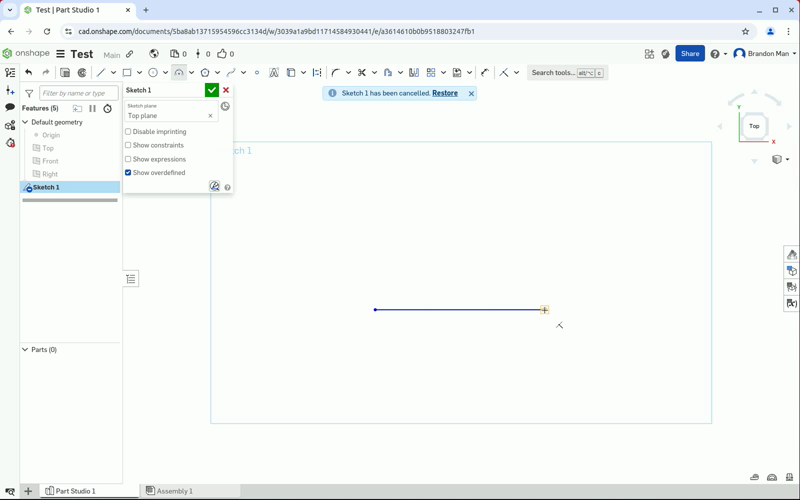
mouse_move(544, 256)
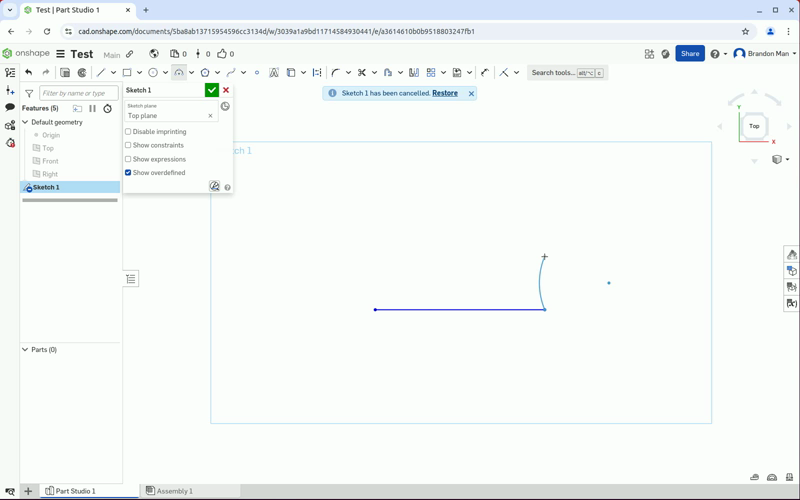
click(544, 256)
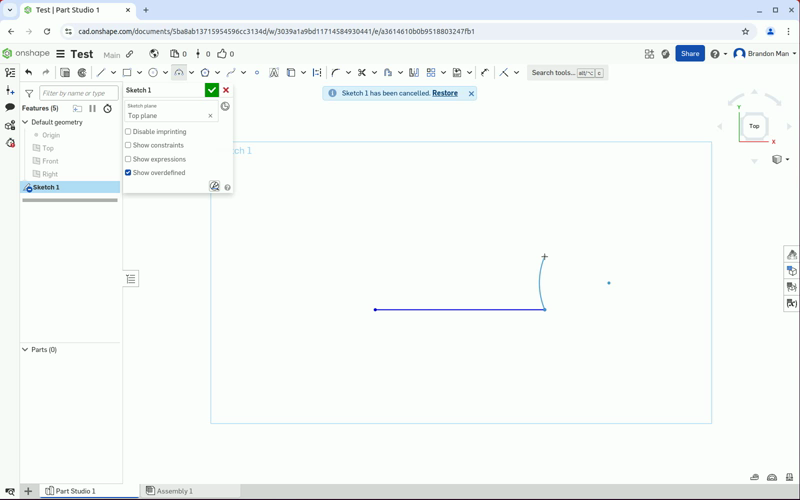
mouse_move(571, 283)
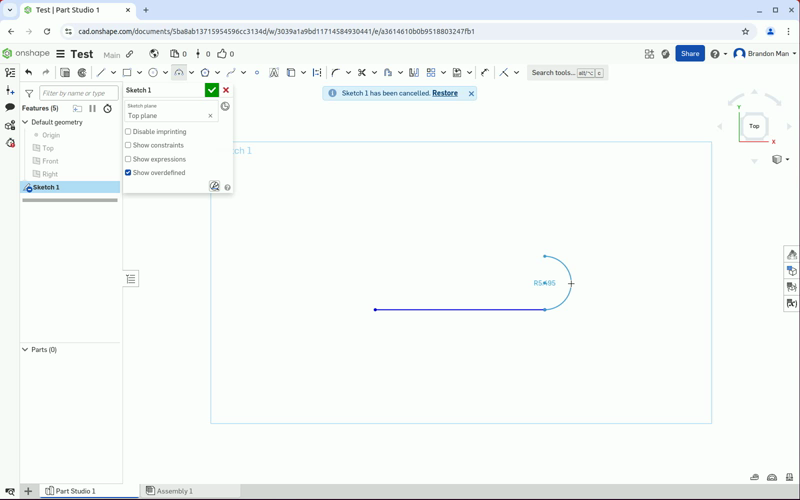
click(571, 283)
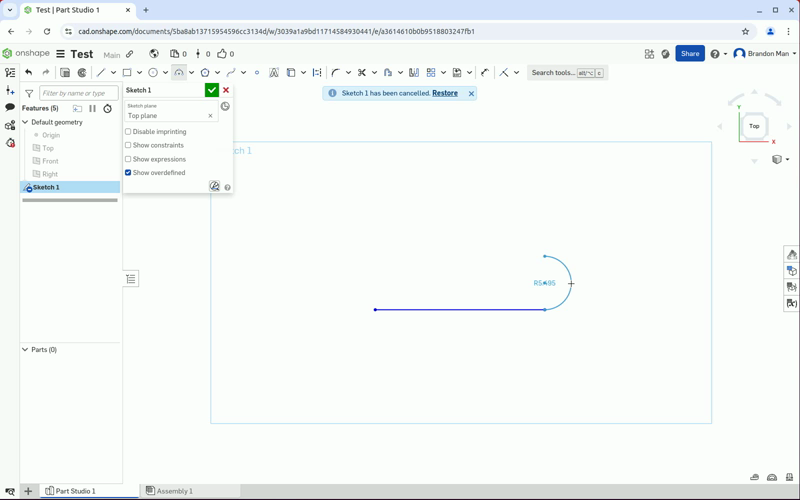
key_up(shift)
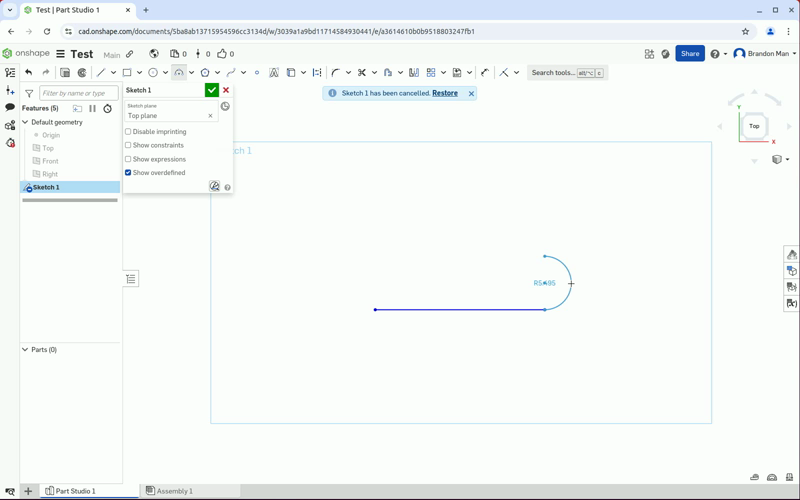
key(esc)
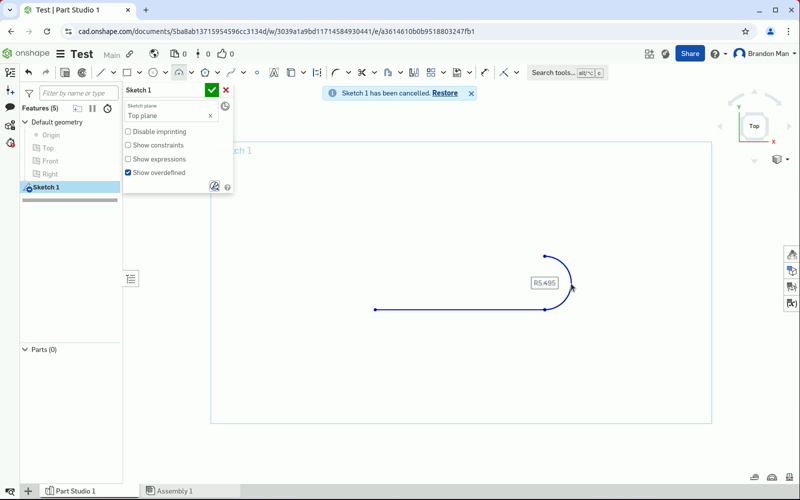
key(l)
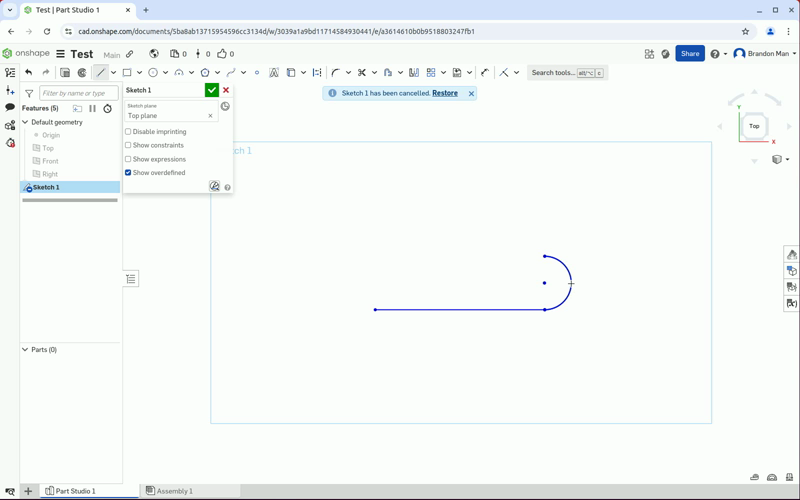
mouse_move(544, 256)
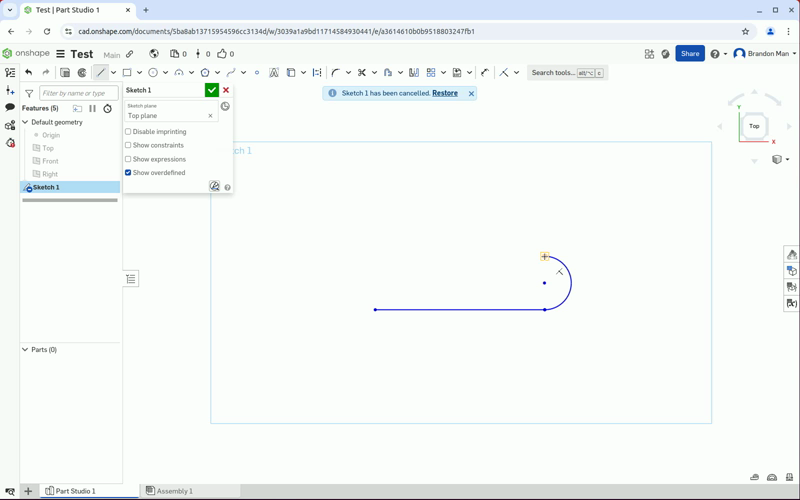
click(544, 256)
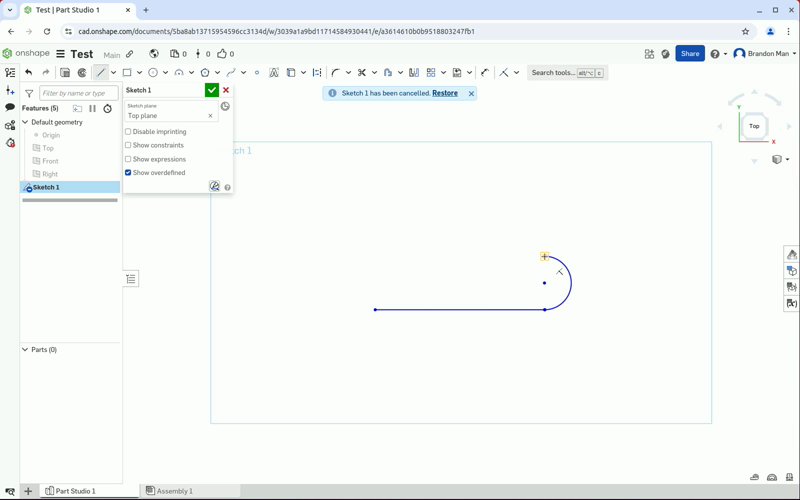
key_down(shift)
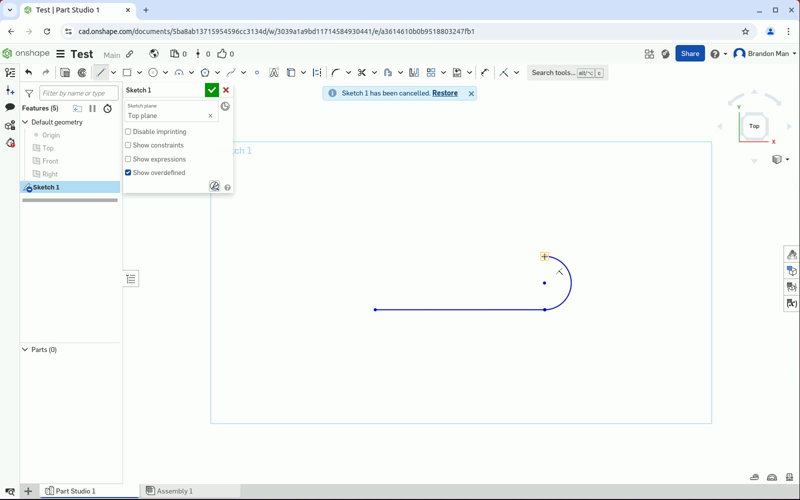
mouse_move(375, 256)
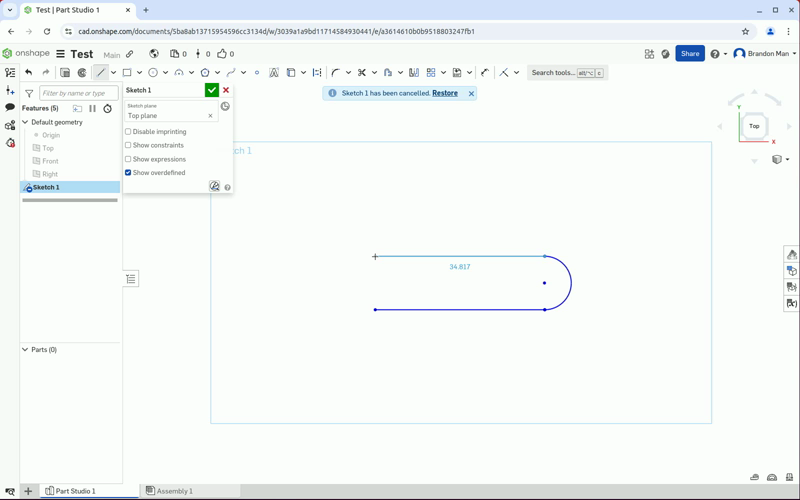
click(375, 256)
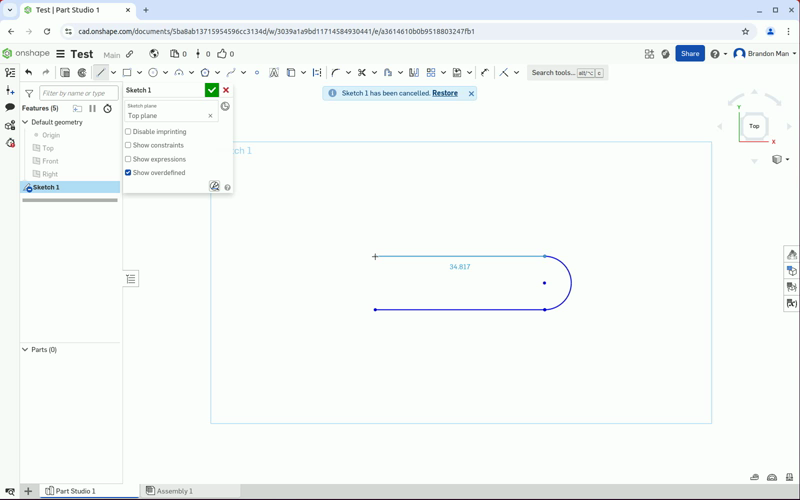
key_up(shift)
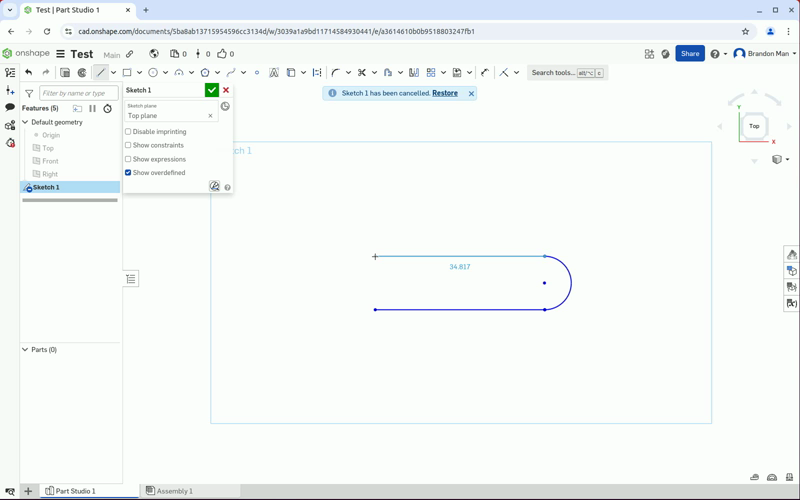
key(esc)
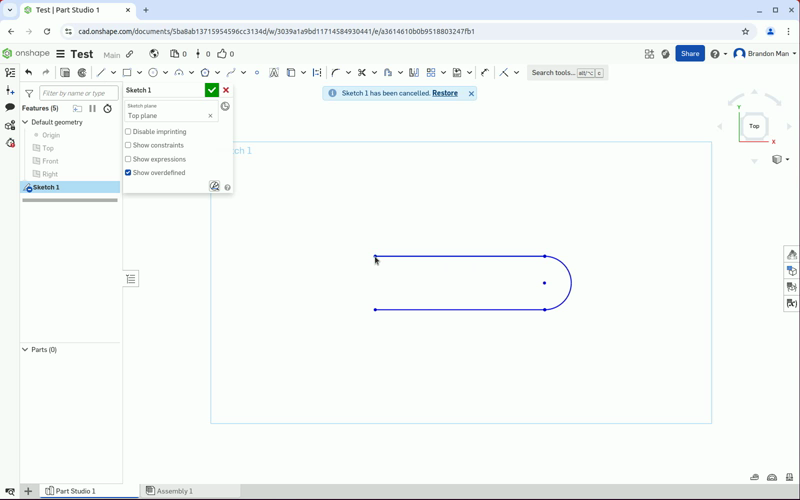
key(a)
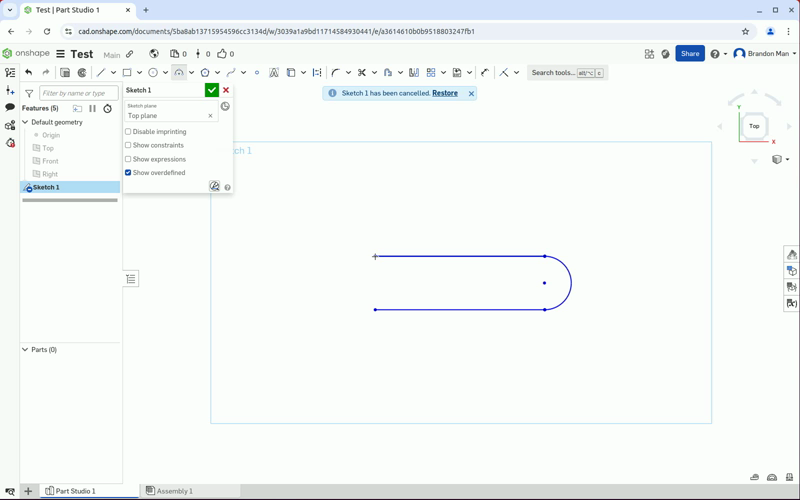
mouse_move(375, 256)
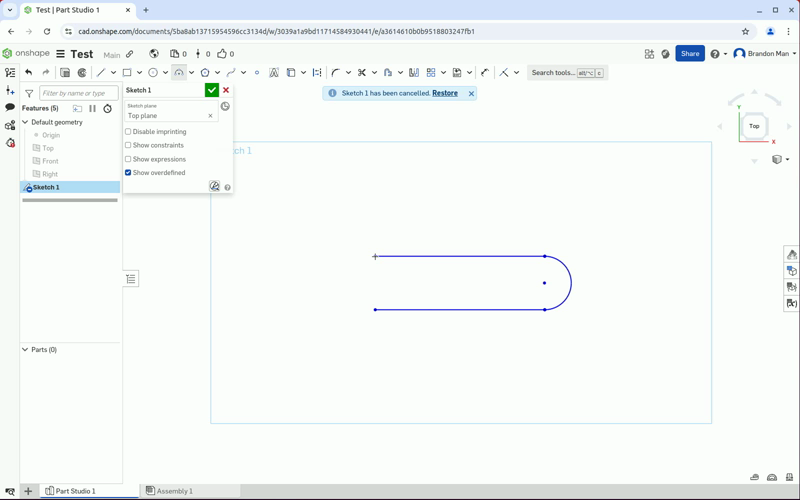
click(375, 256)
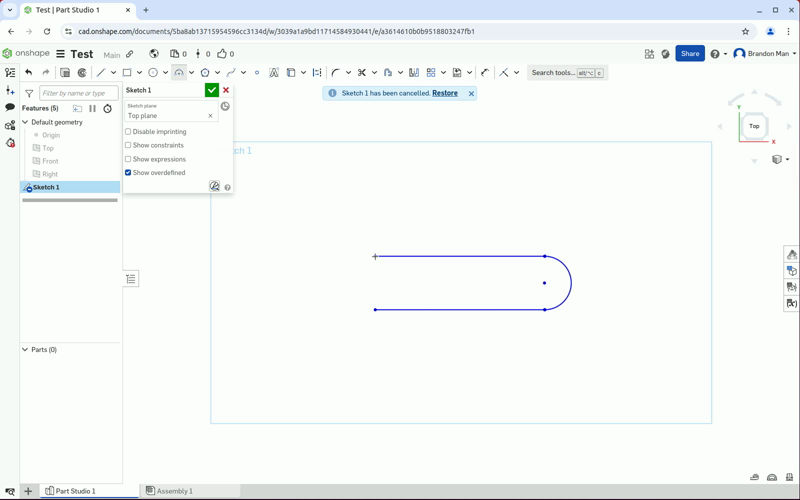
mouse_move(375, 309)
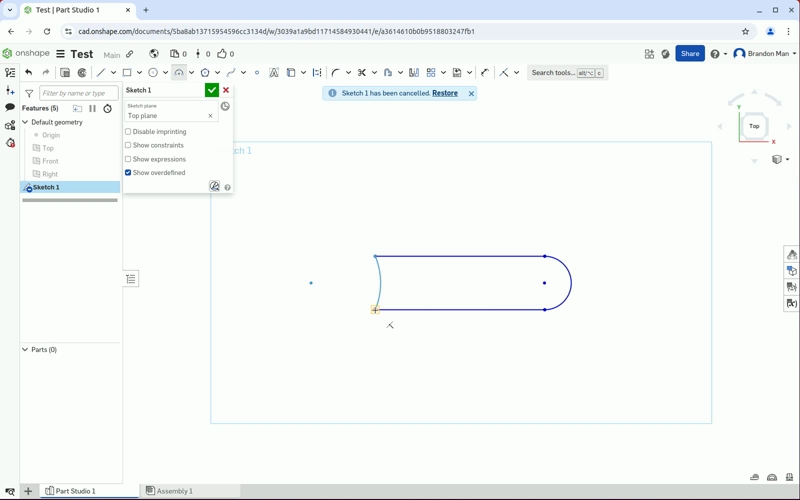
click(375, 309)
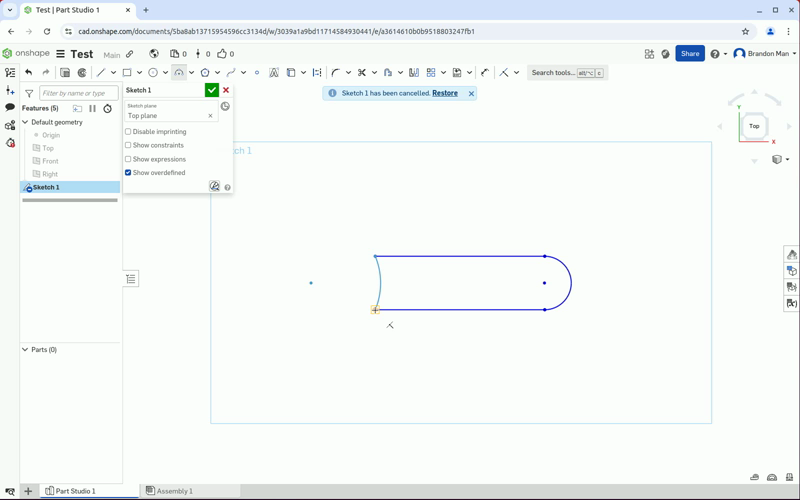
key_down(shift)
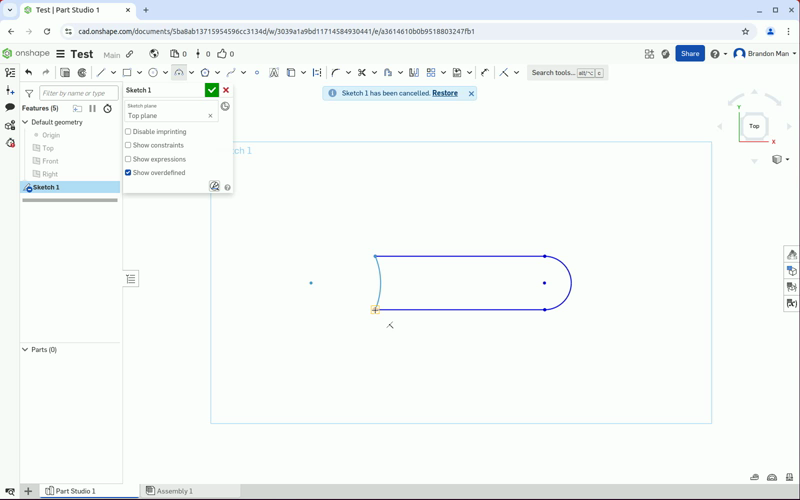
mouse_move(348, 283)
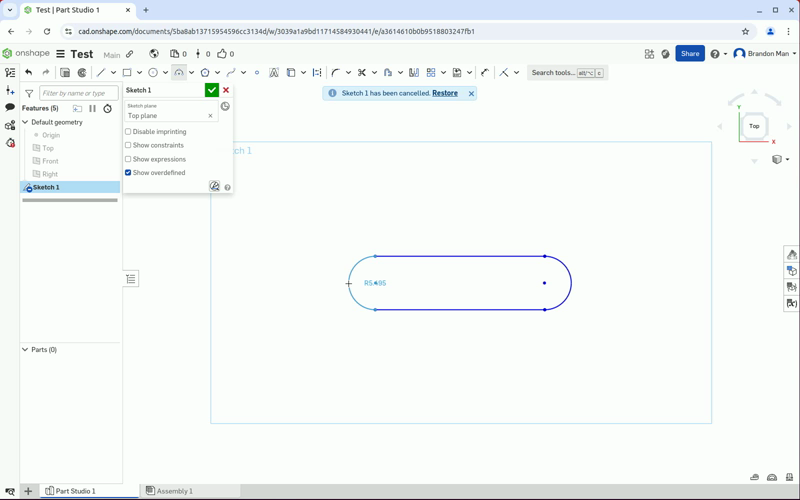
click(348, 283)
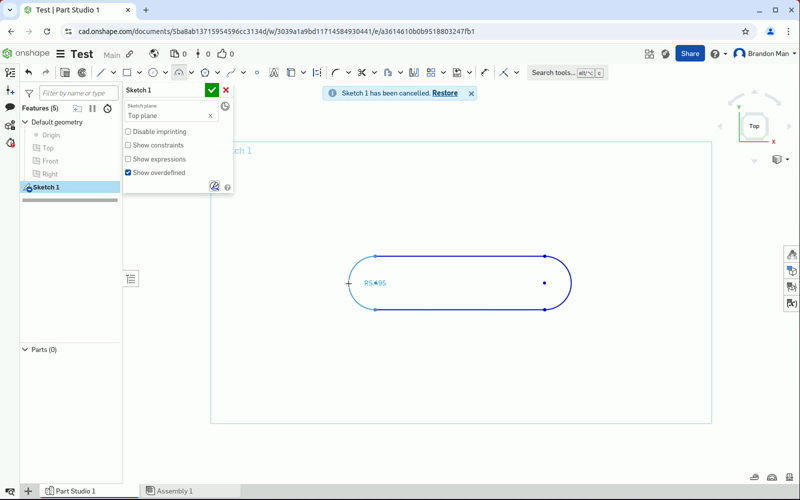
key_up(shift)
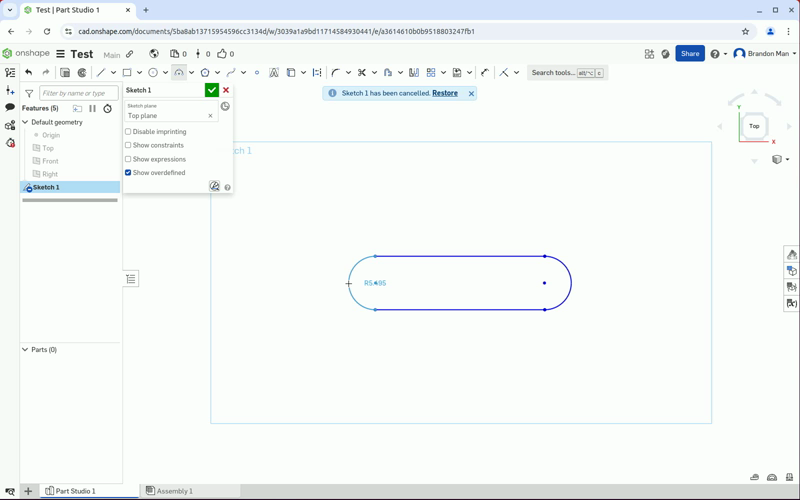
key(esc)
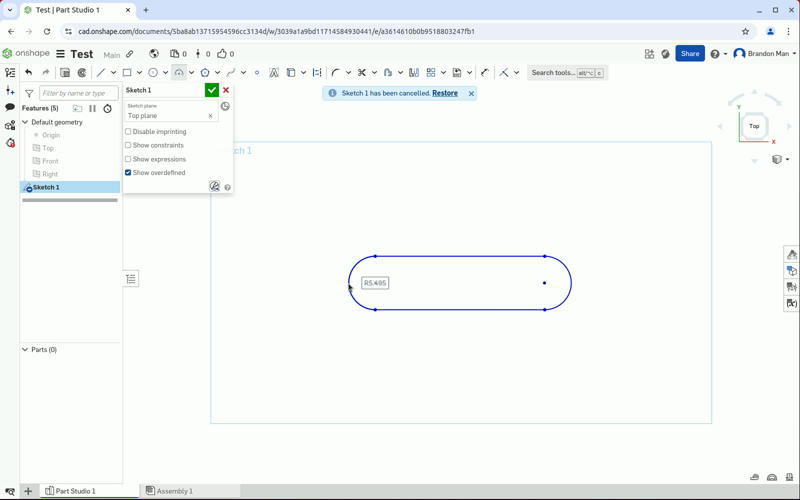
key(l)
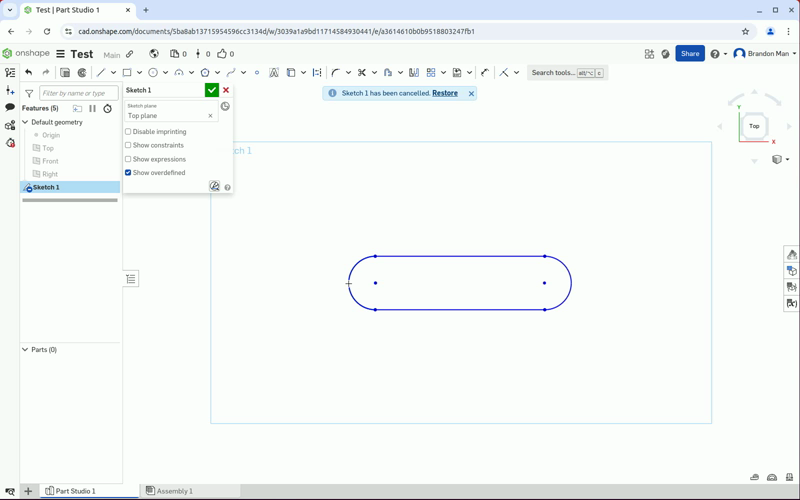
key_down(shift)
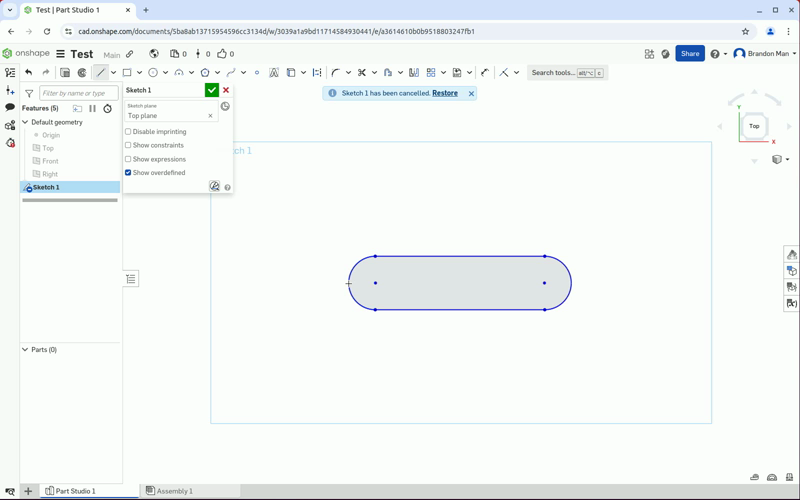
mouse_move(375, 291)
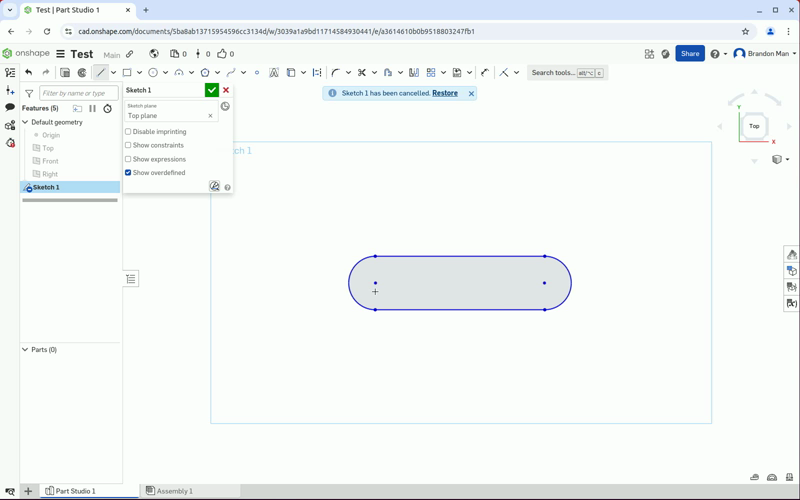
click(375, 291)
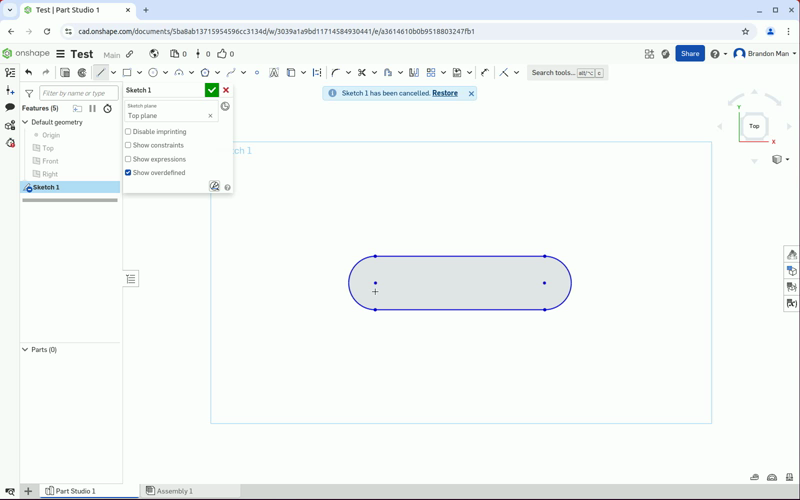
key_up(shift)
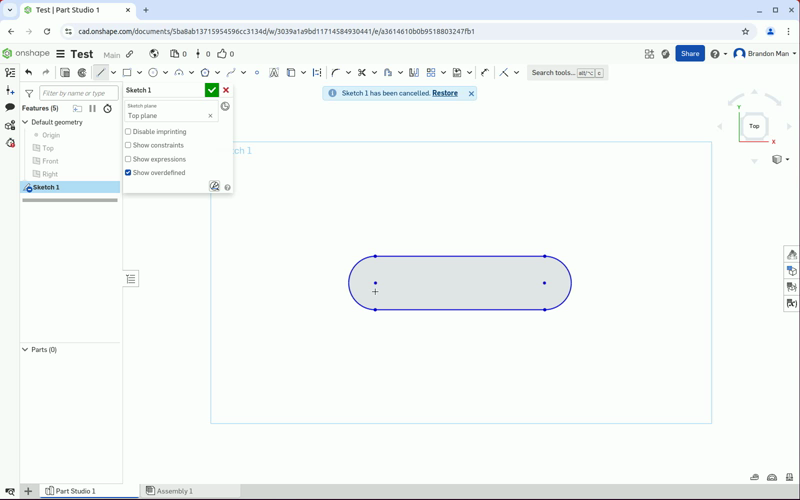
key_down(shift)
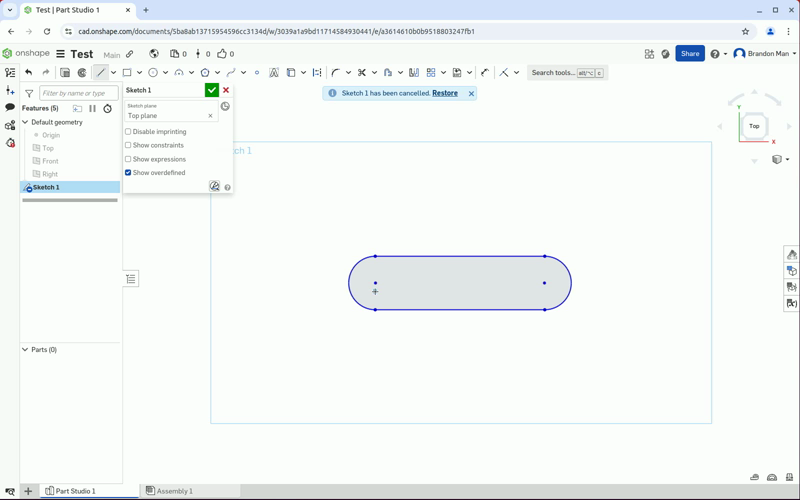
mouse_move(459, 291)
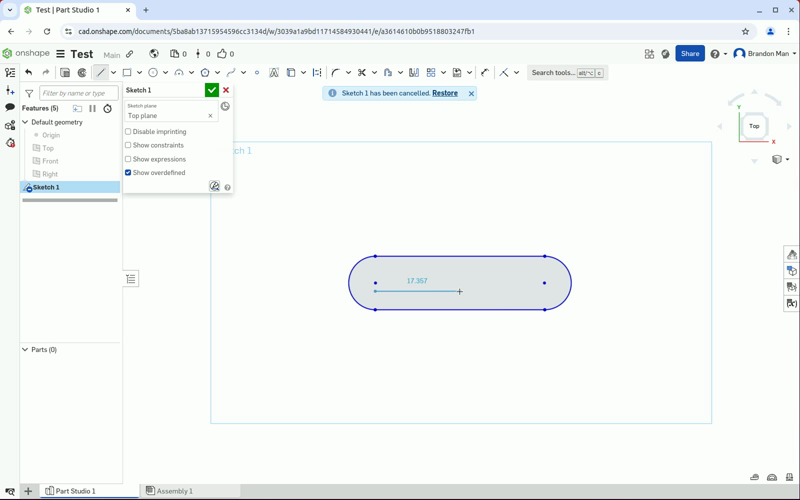
click(459, 291)
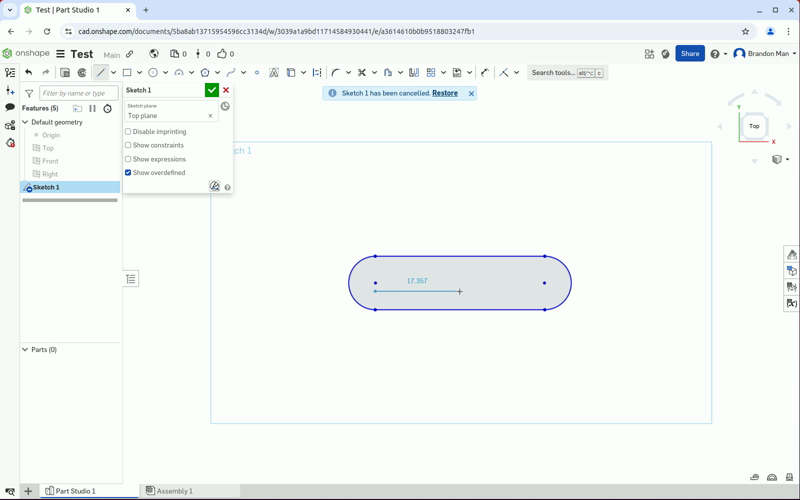
key_up(shift)
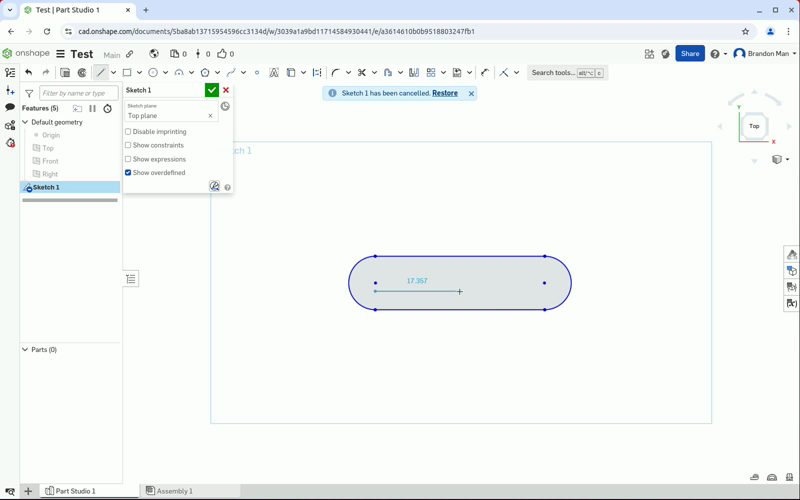
key_down(shift)
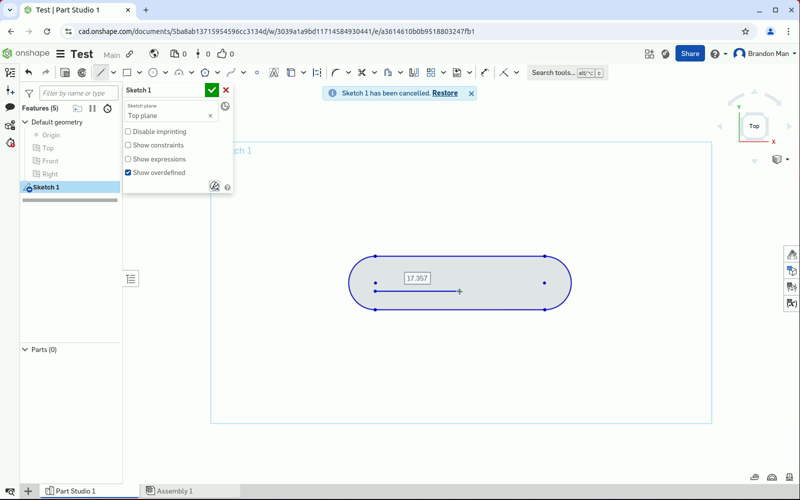
mouse_move(544, 291)
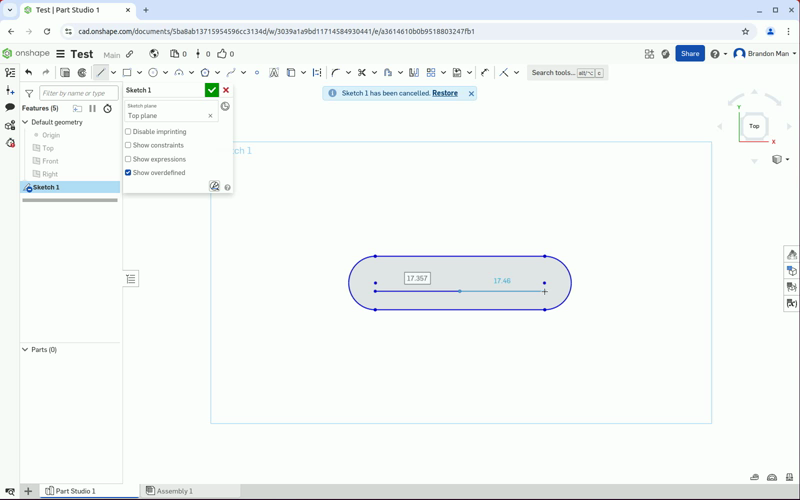
click(544, 291)
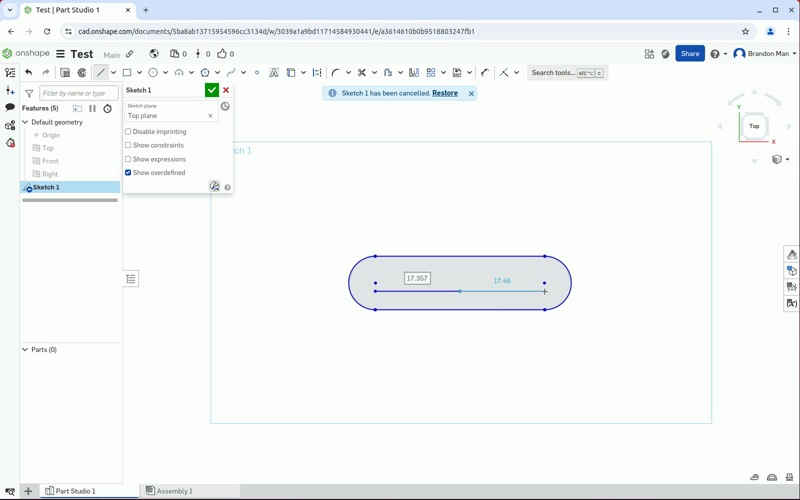
key_up(shift)
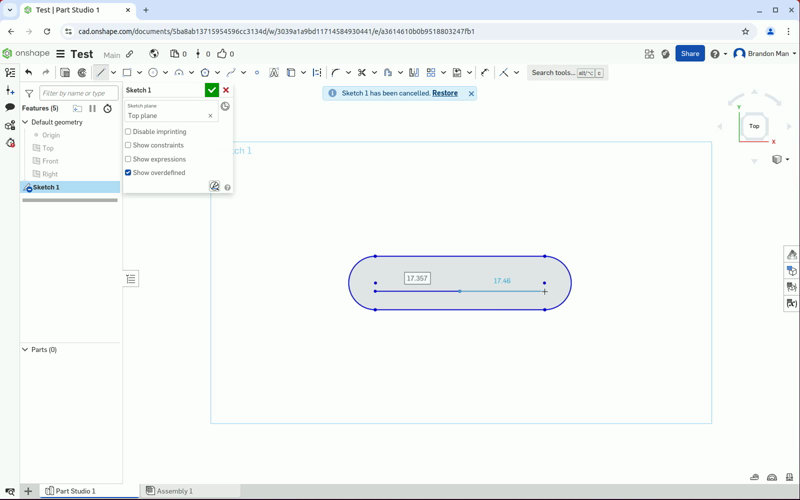
key(esc)
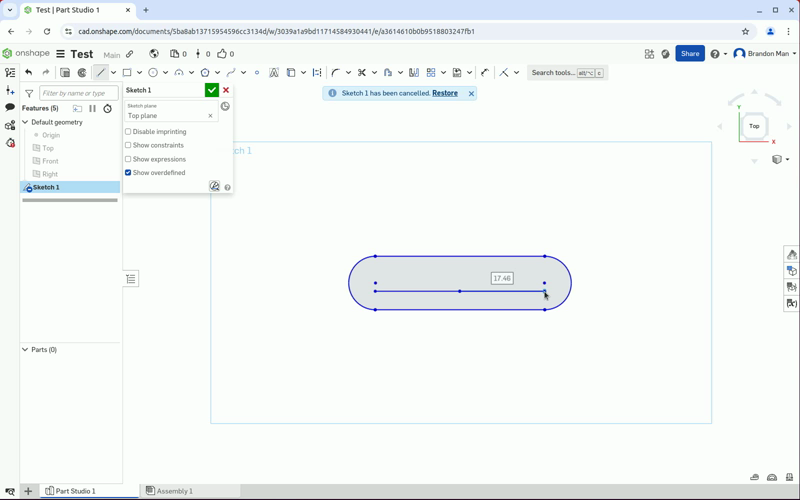
key(a)
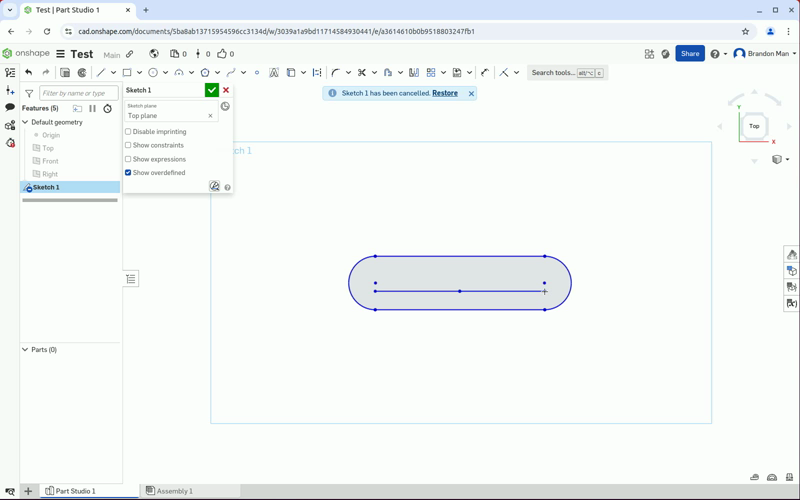
mouse_move(544, 291)
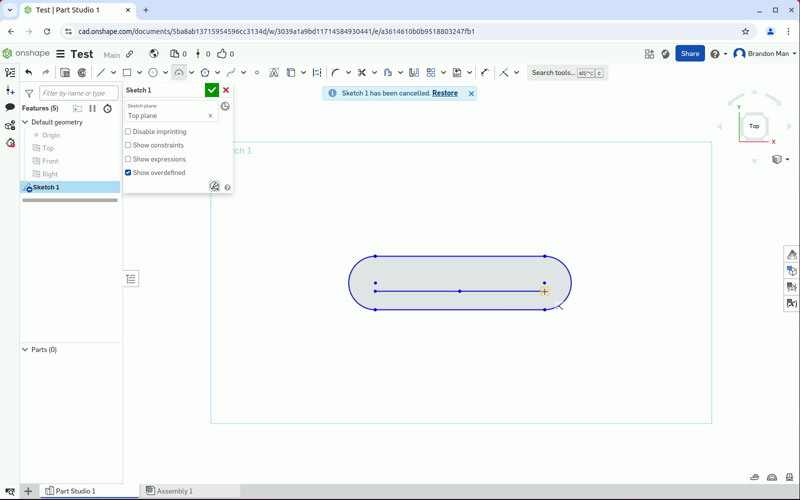
click(544, 291)
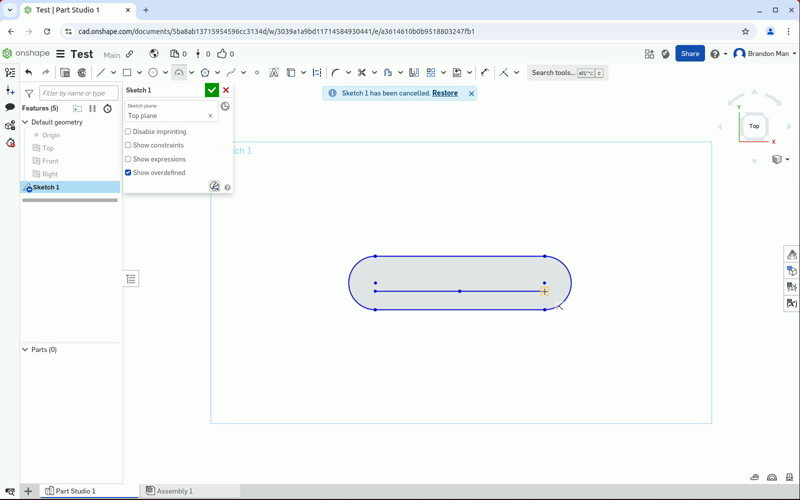
key_down(shift)
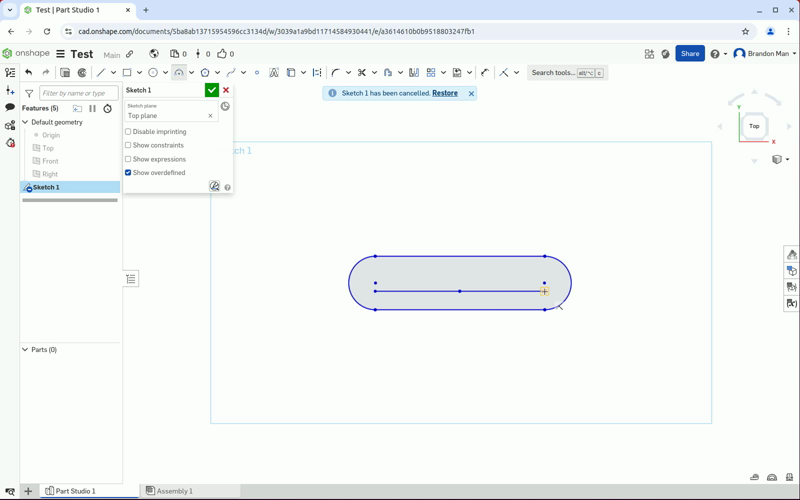
mouse_move(544, 274)
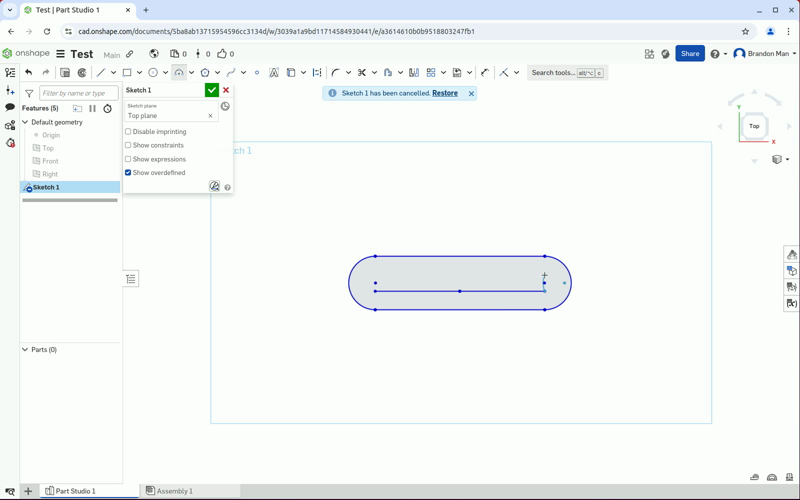
click(544, 274)
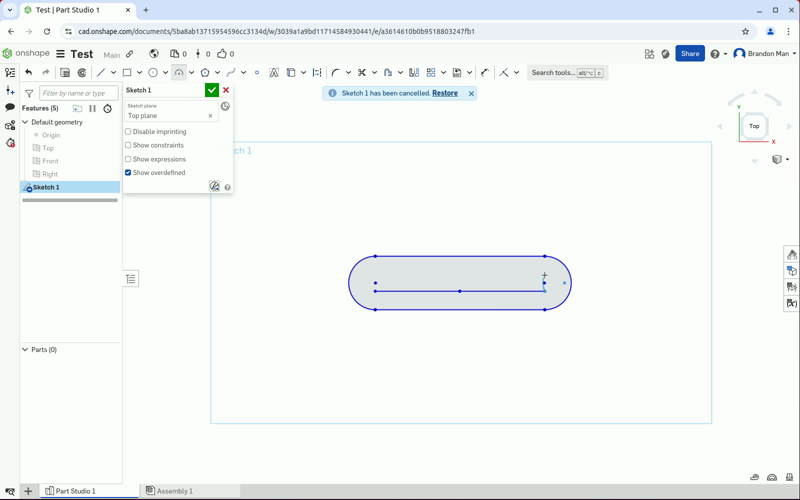
mouse_move(552, 283)
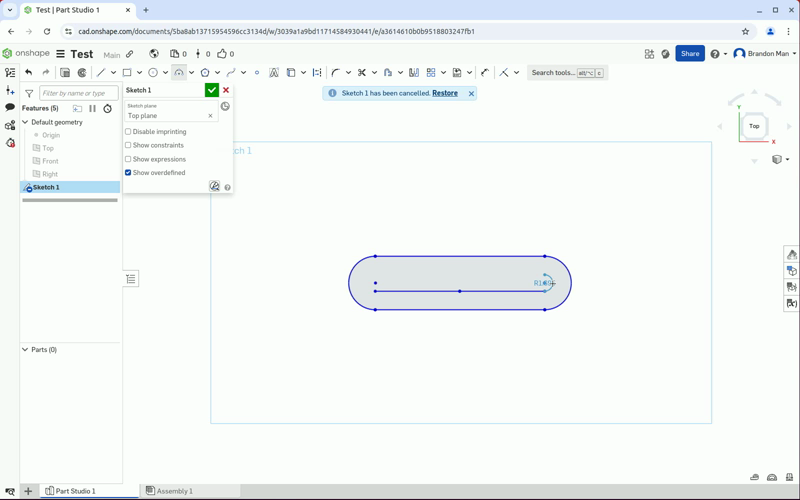
click(552, 283)
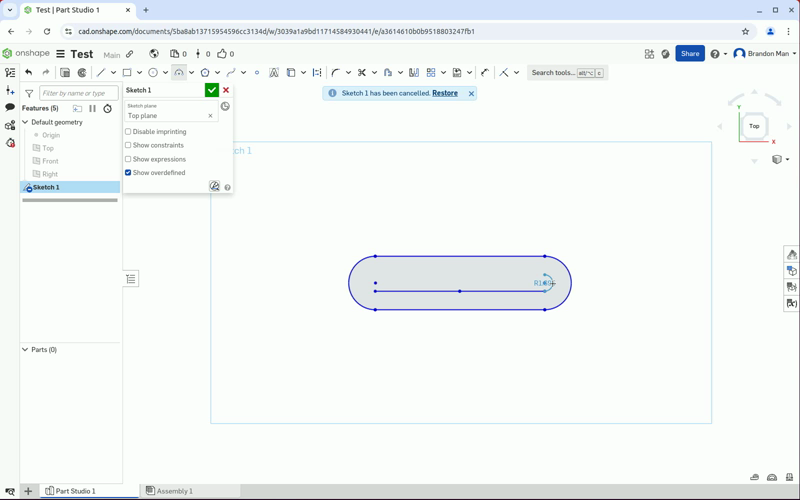
key_up(shift)
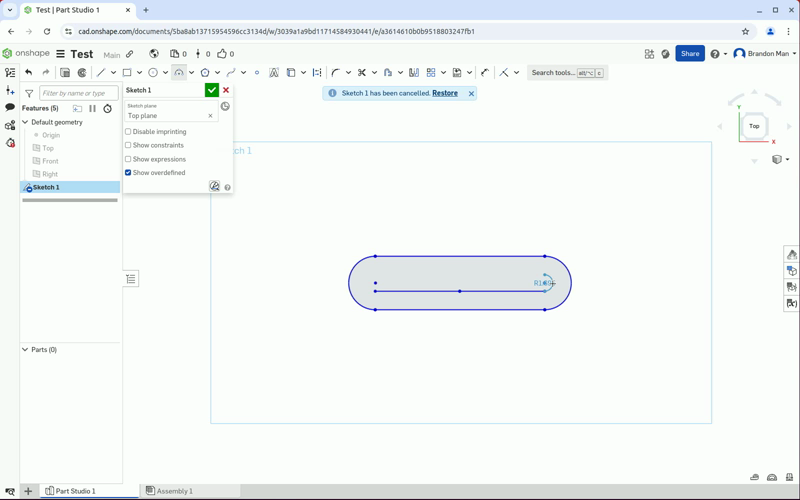
key(esc)
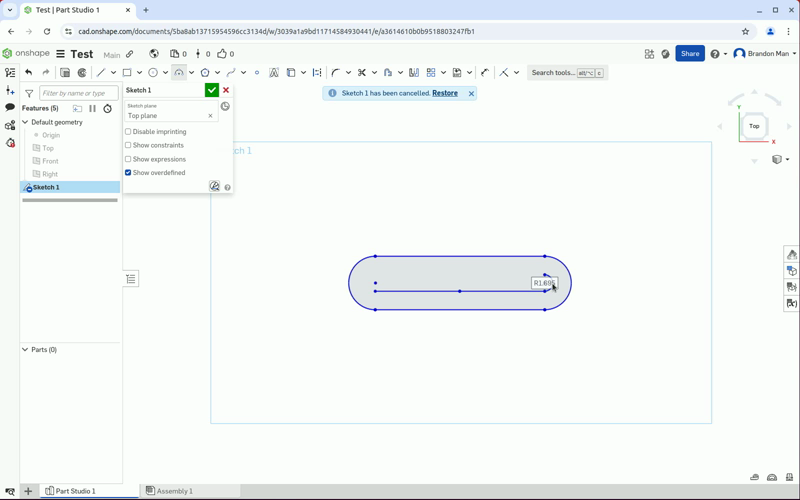
key(l)
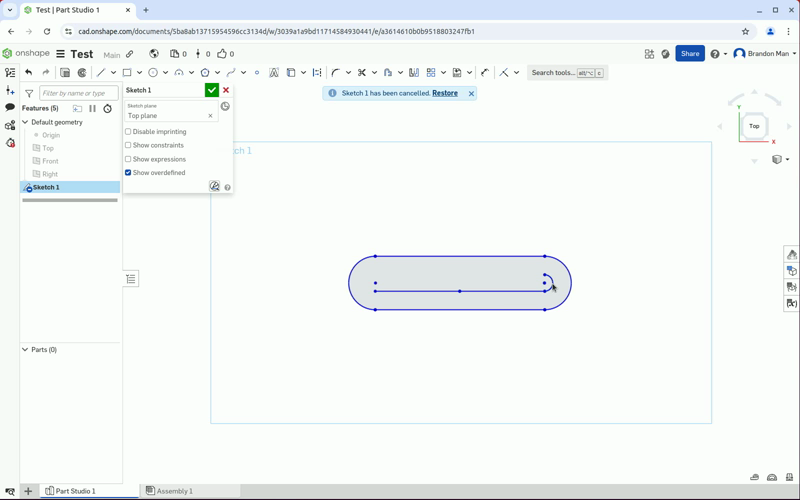
mouse_move(544, 274)
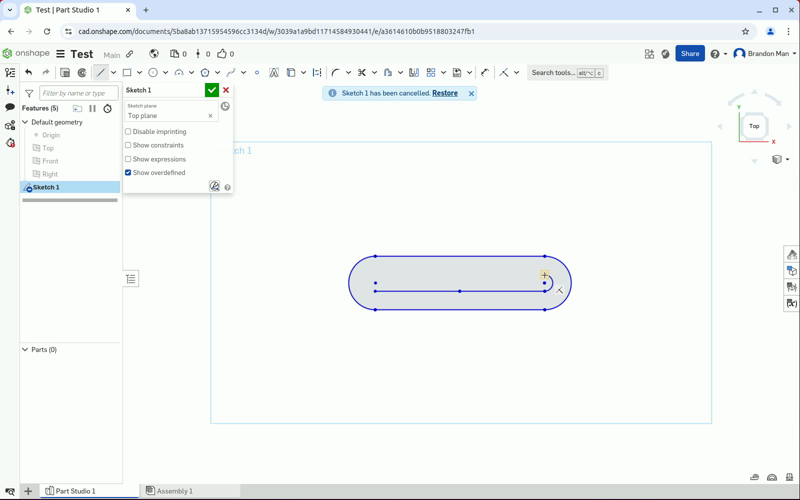
click(544, 274)
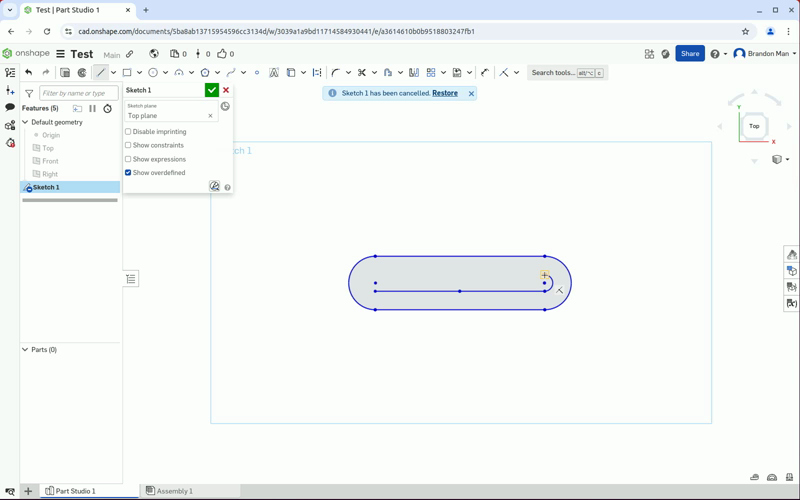
key_down(shift)
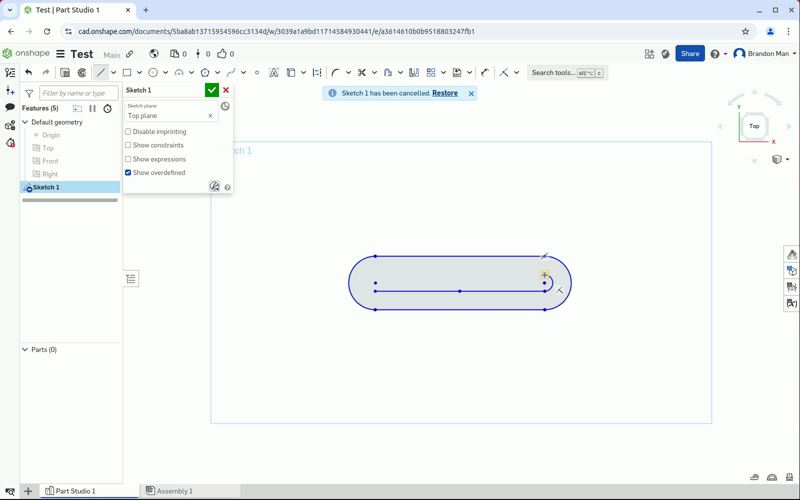
mouse_move(459, 274)
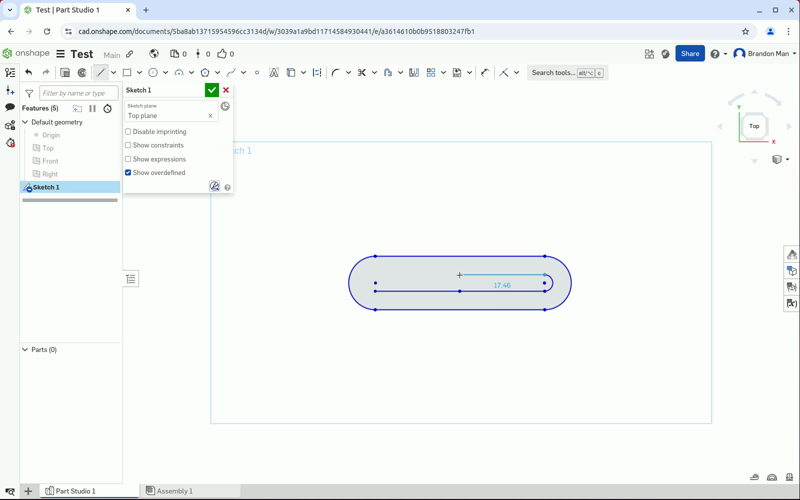
click(459, 274)
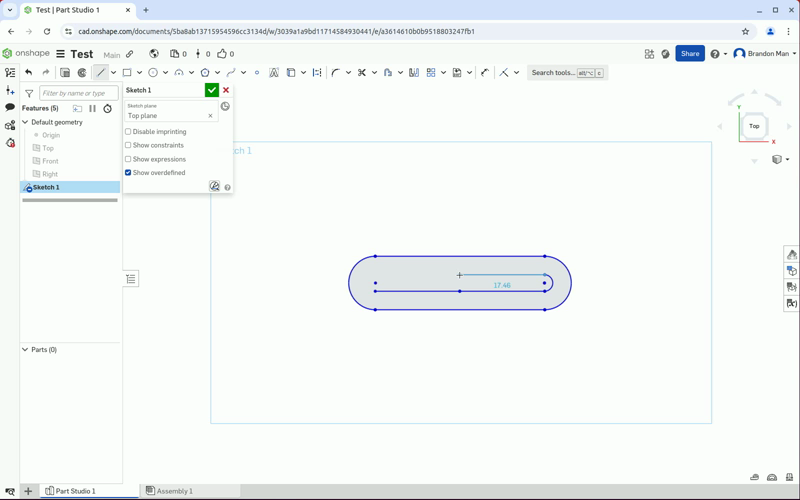
key_up(shift)
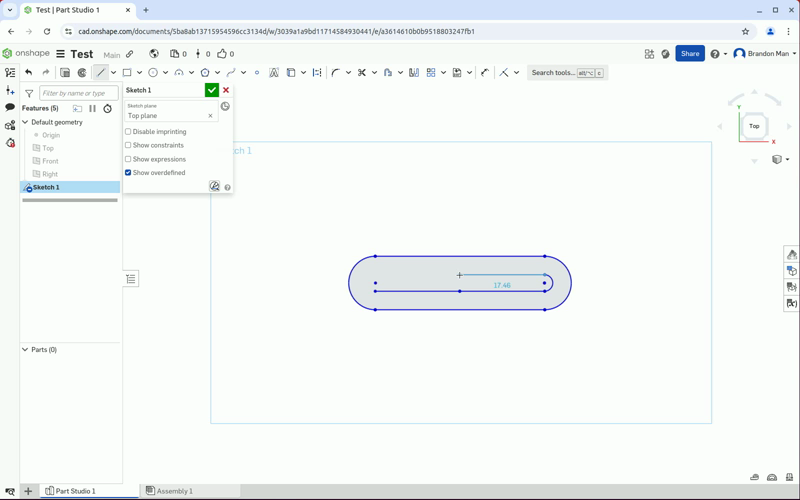
key_down(shift)
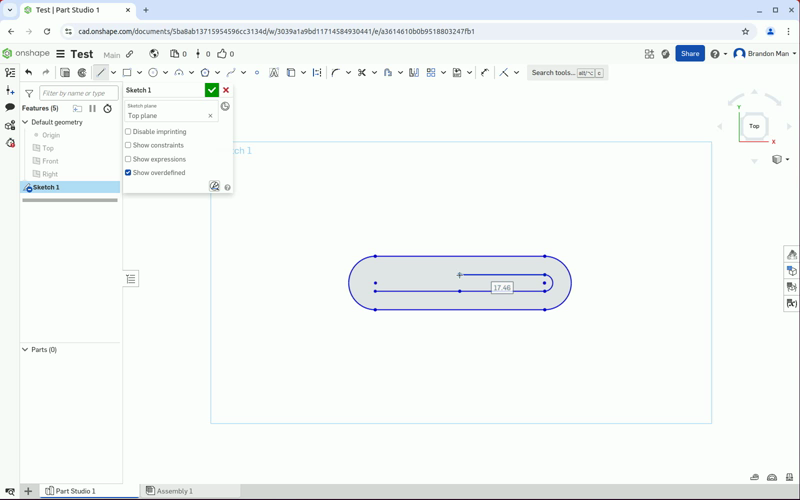
mouse_move(375, 274)
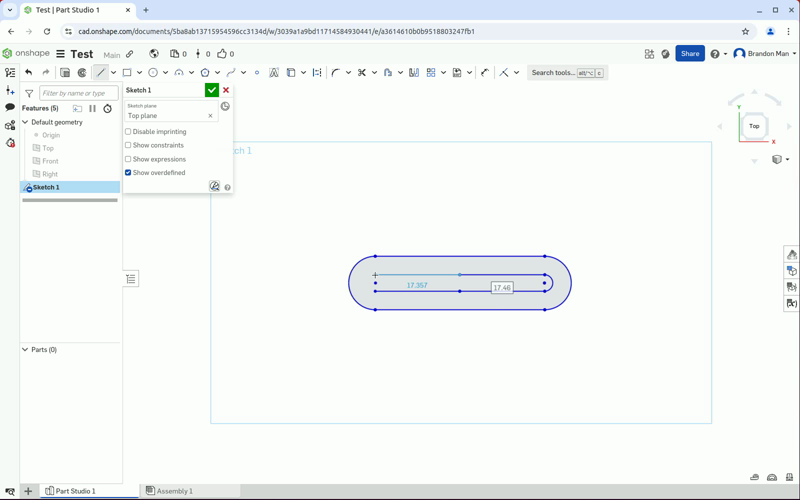
click(375, 274)
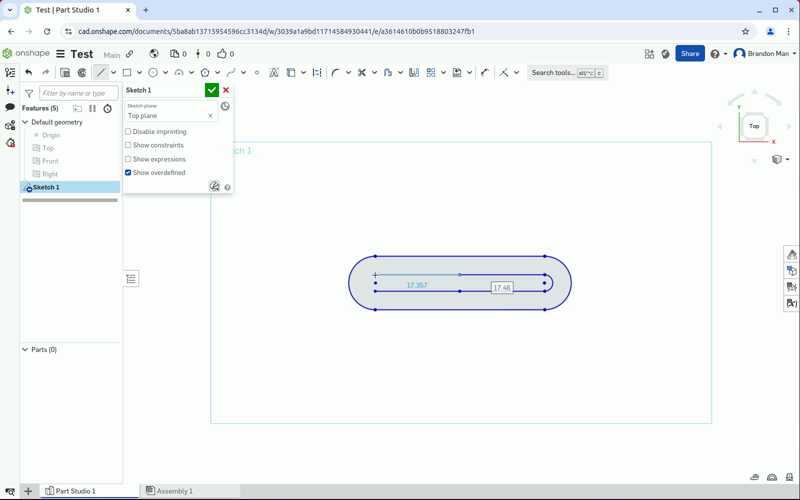
key_up(shift)
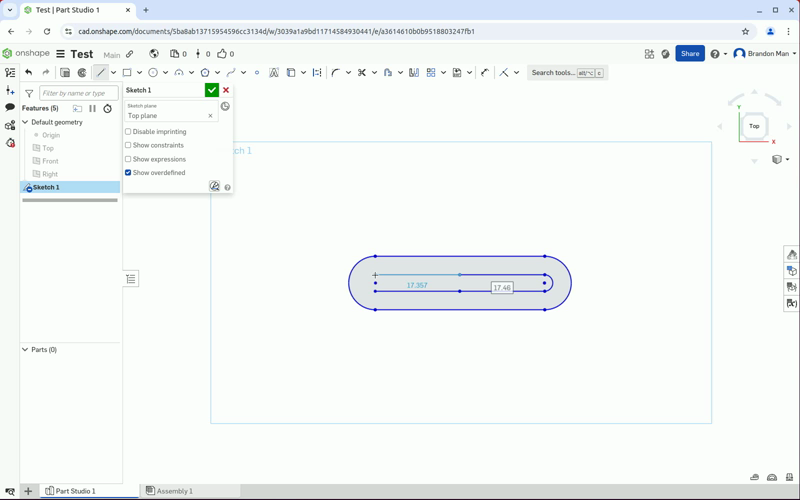
key(esc)
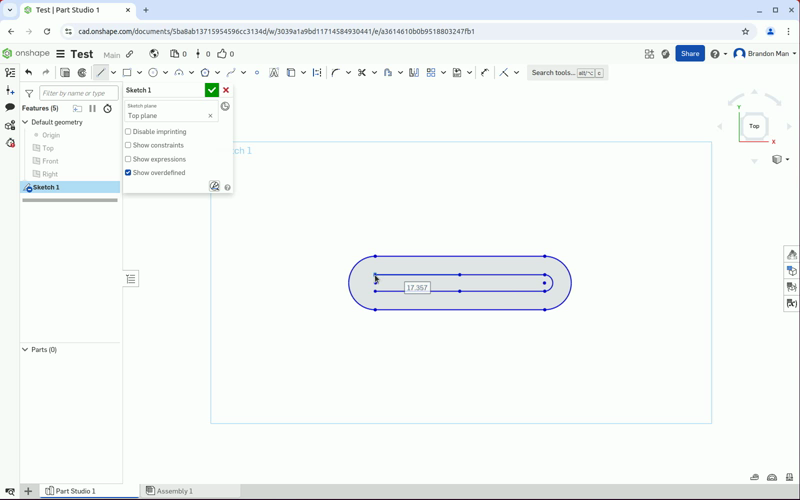
key(a)
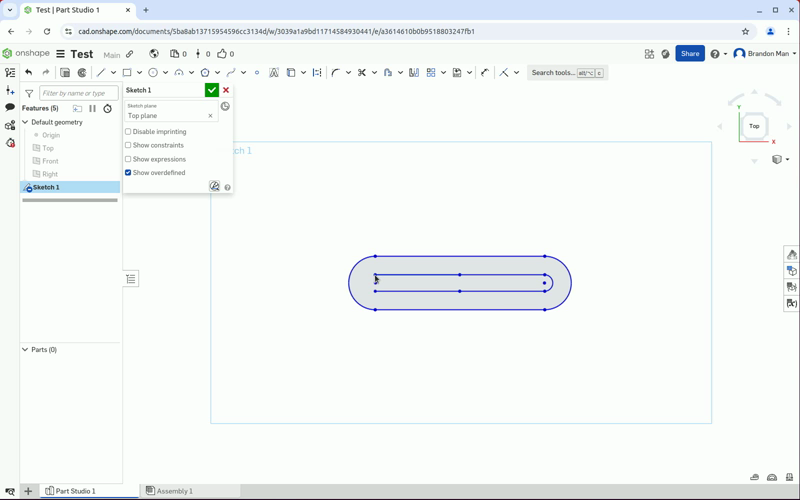
mouse_move(375, 274)
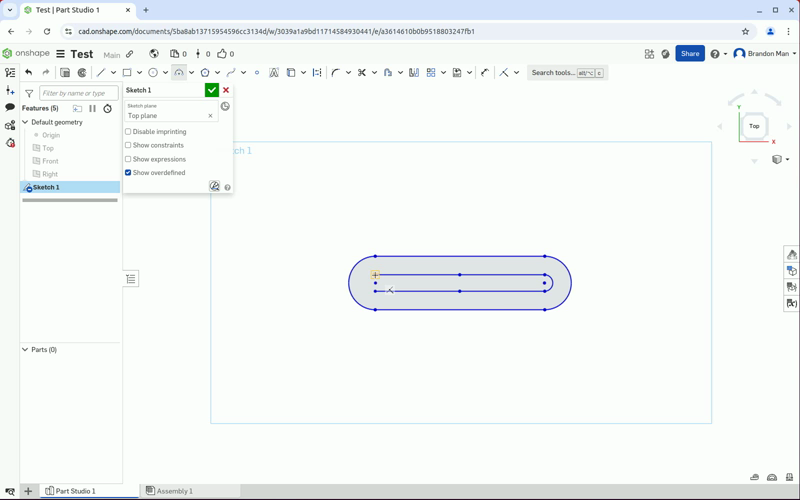
click(375, 274)
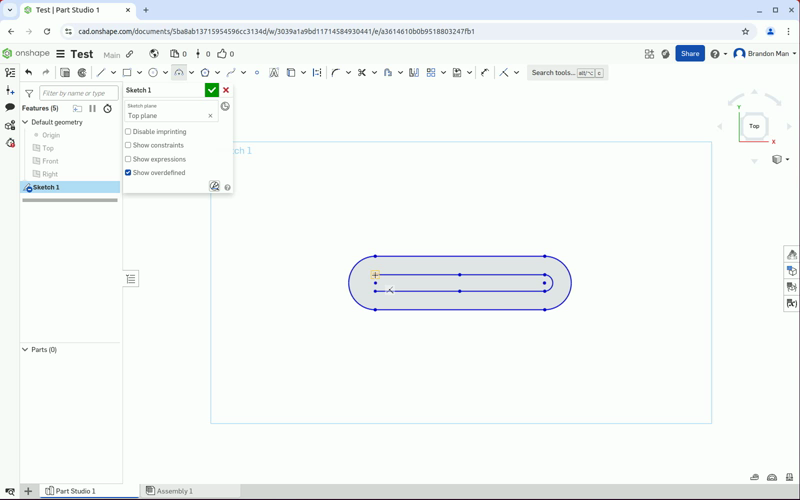
mouse_move(375, 291)
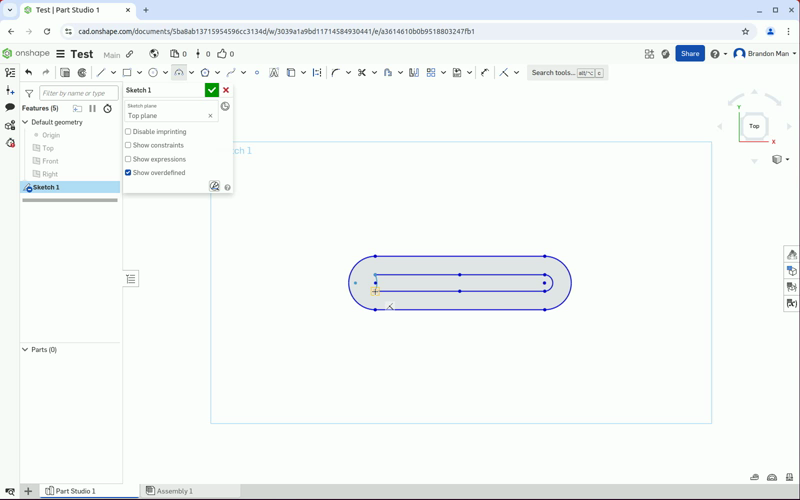
click(375, 291)
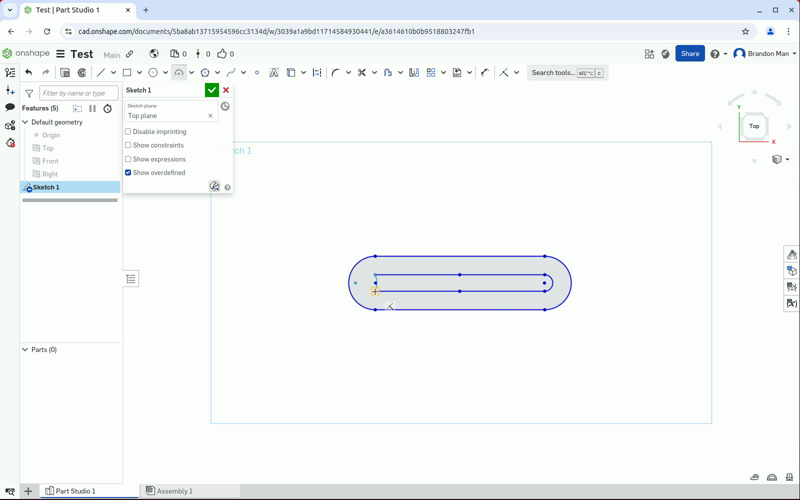
key_down(shift)
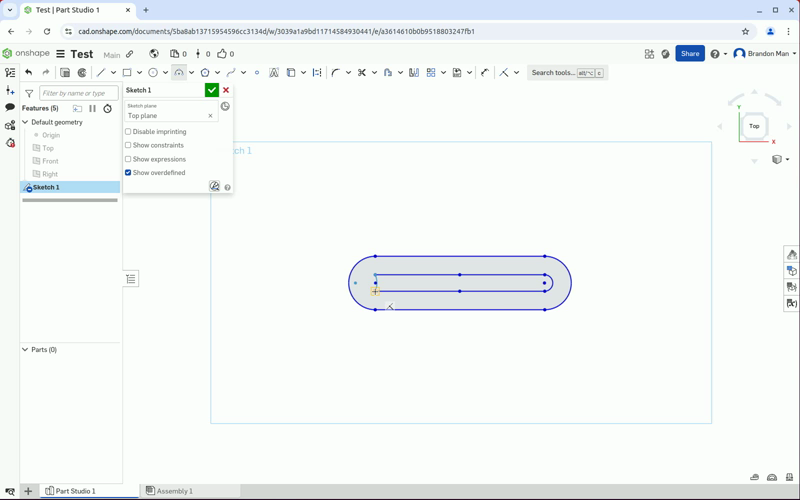
mouse_move(366, 283)
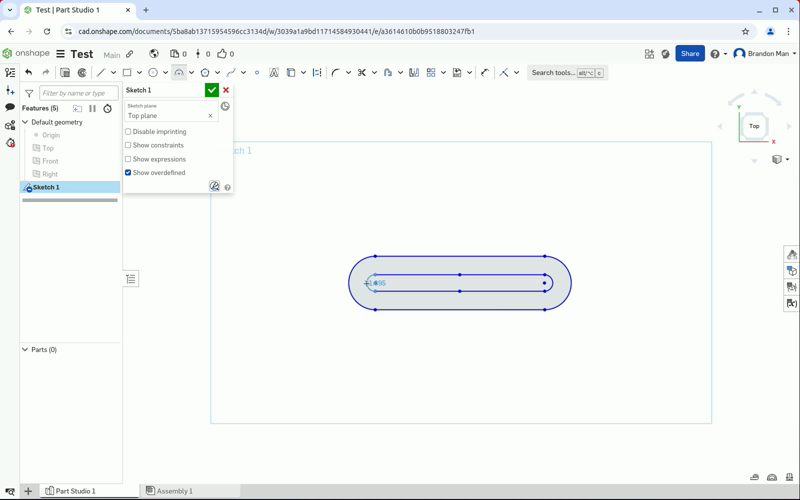
click(366, 283)
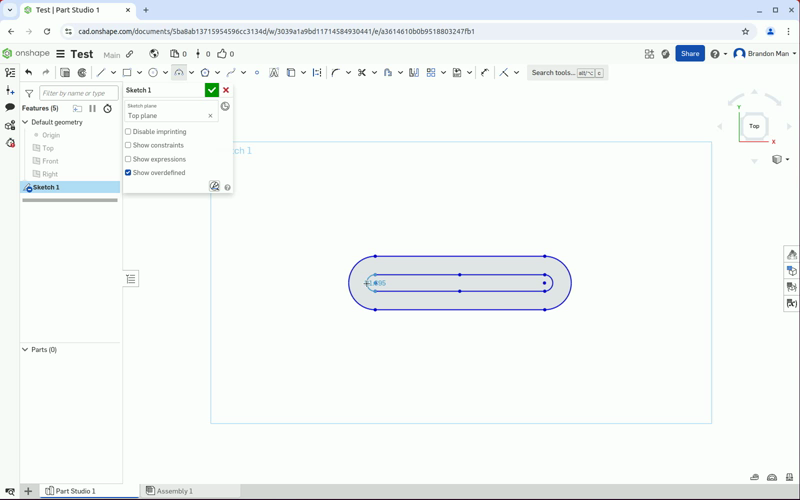
key_up(shift)
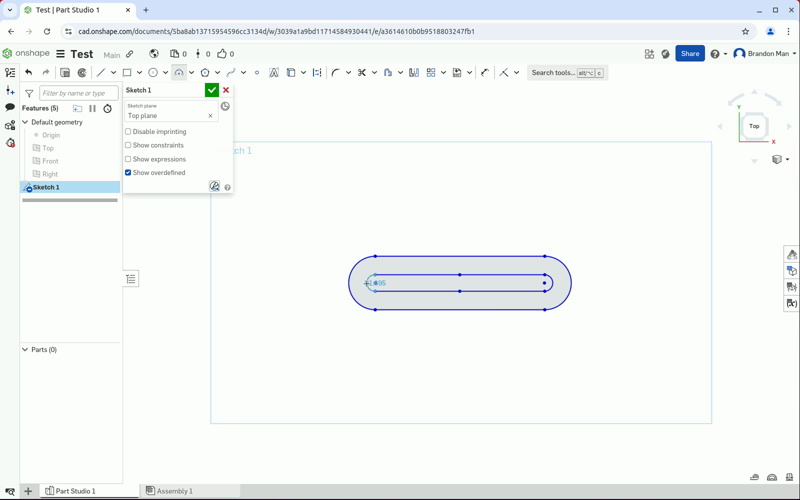
key(esc)
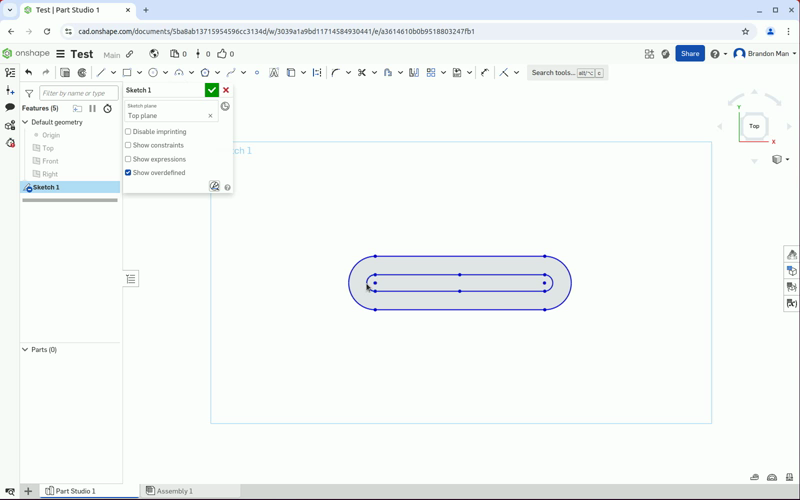
mouse_move(442, 300)
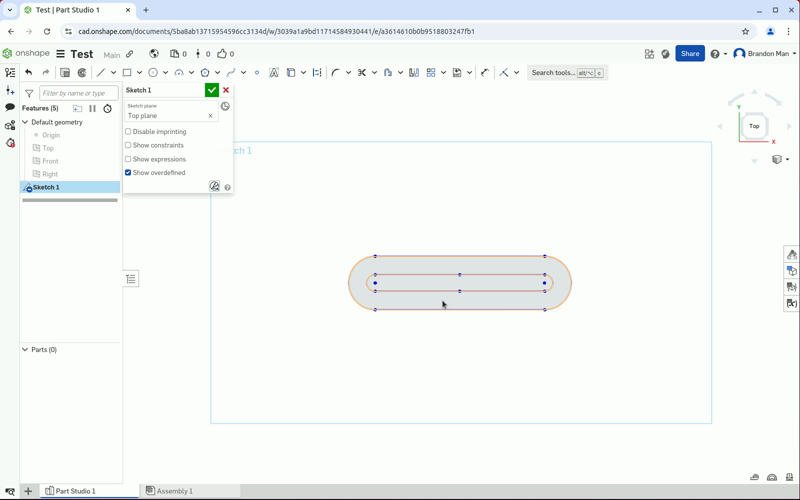
click(442, 300)
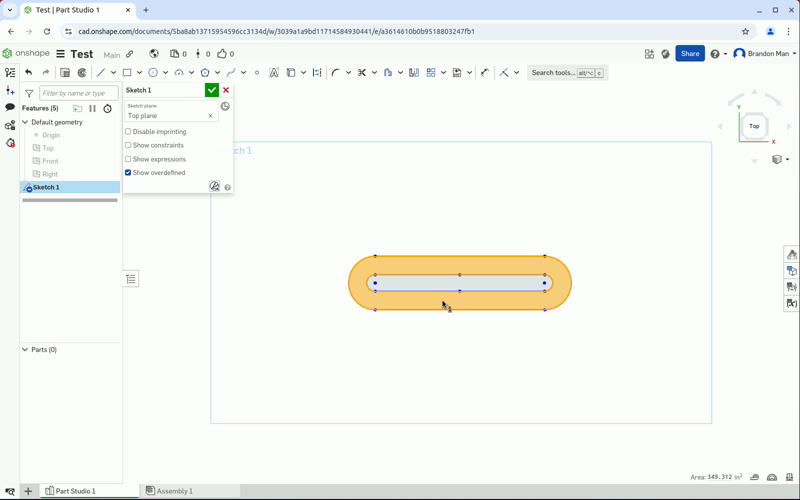
mouse_move(73, 352)
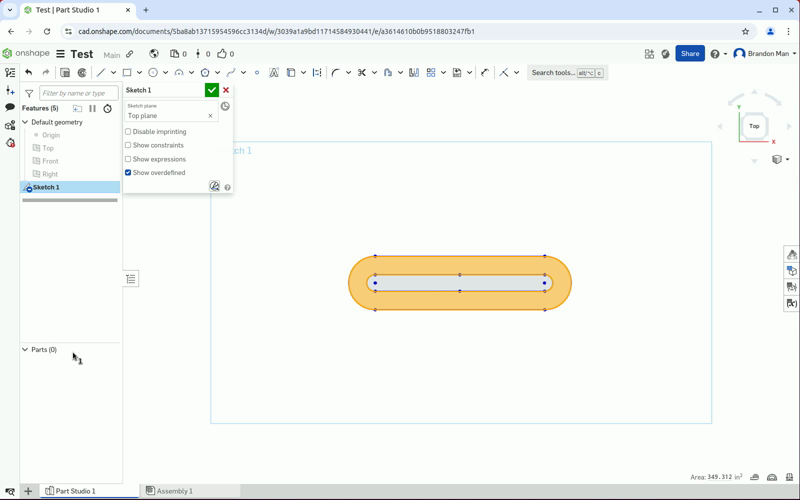
key(shift+y)
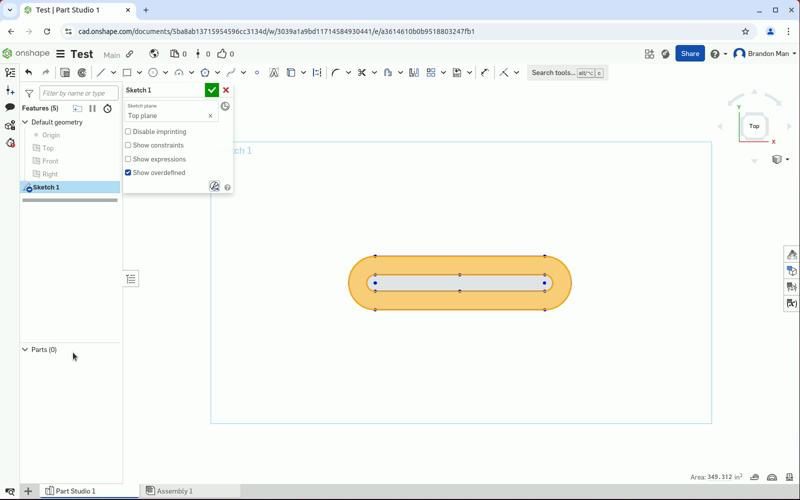
key(shift+e)
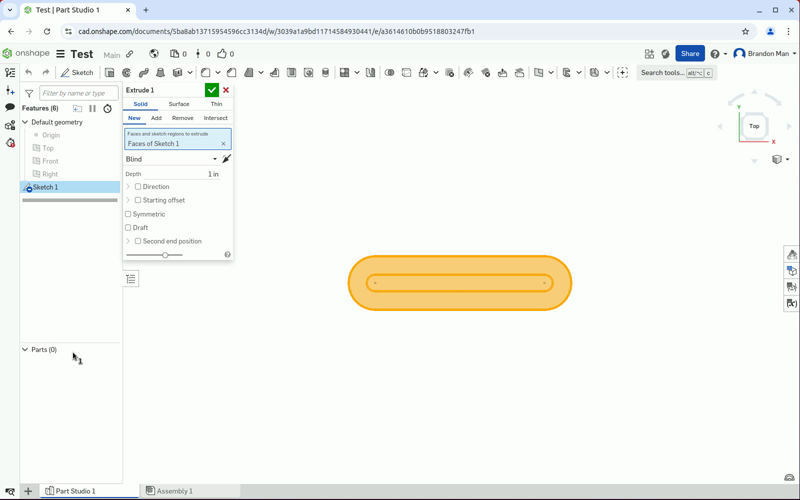
mouse_move(143, 106)
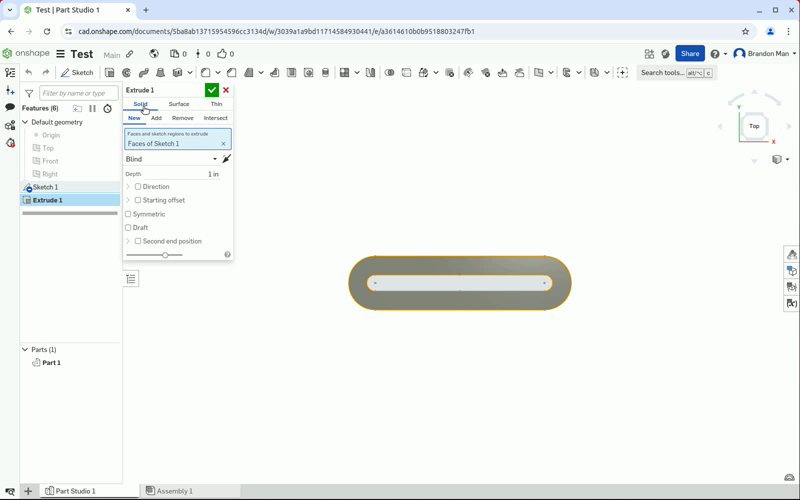
click(143, 106)
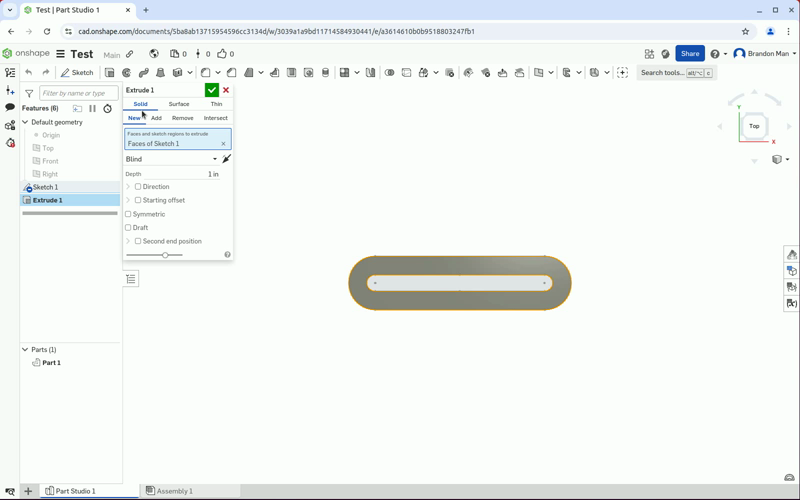
mouse_move(137, 120)
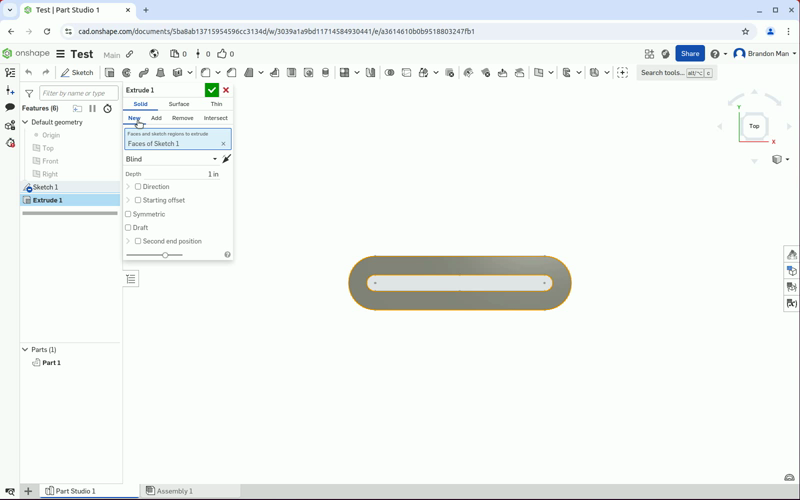
click(137, 120)
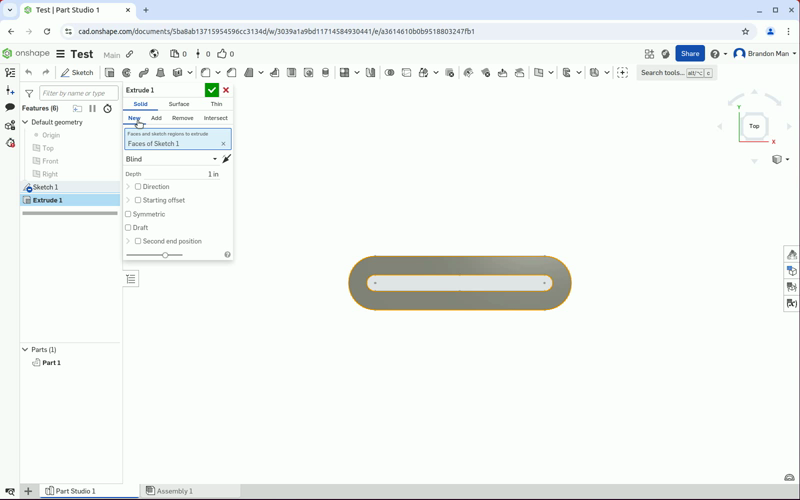
key(tab, 4)
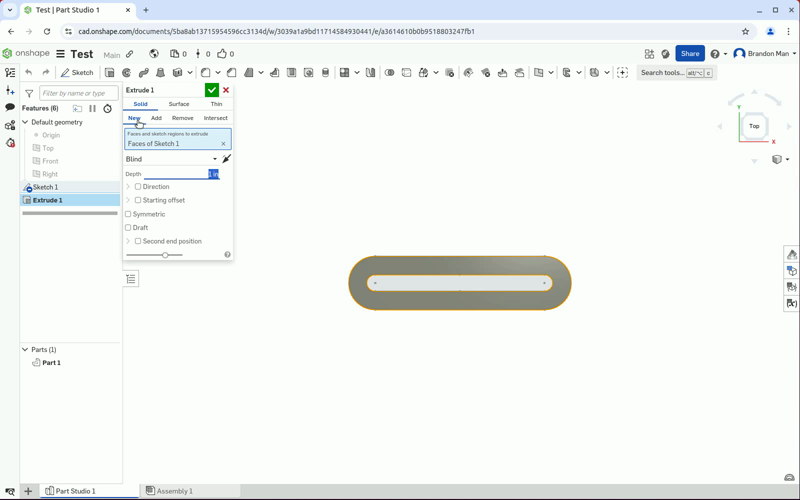
text(1.926)
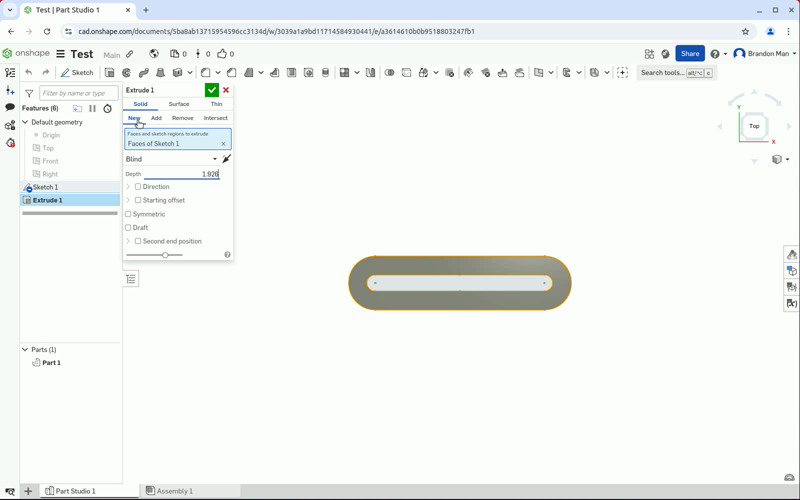
key(tab, 3)
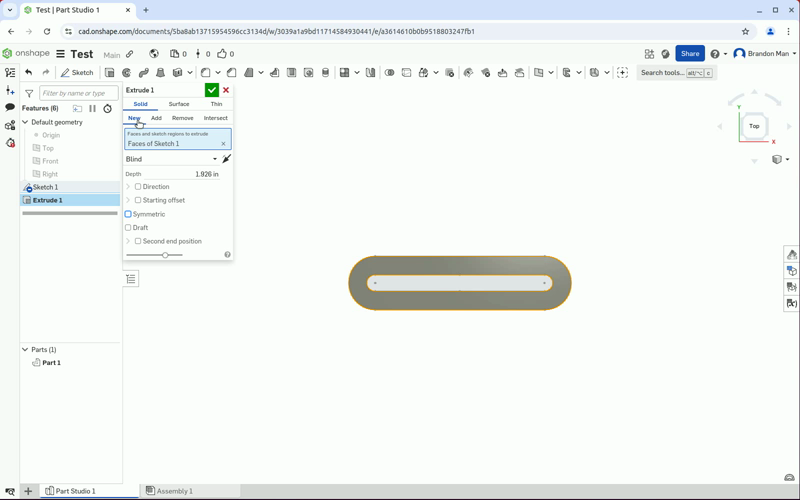
key(space)
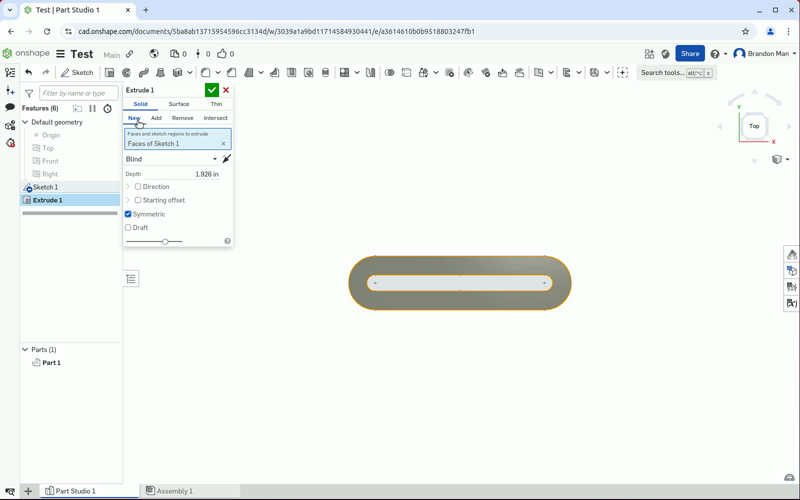
key(enter)
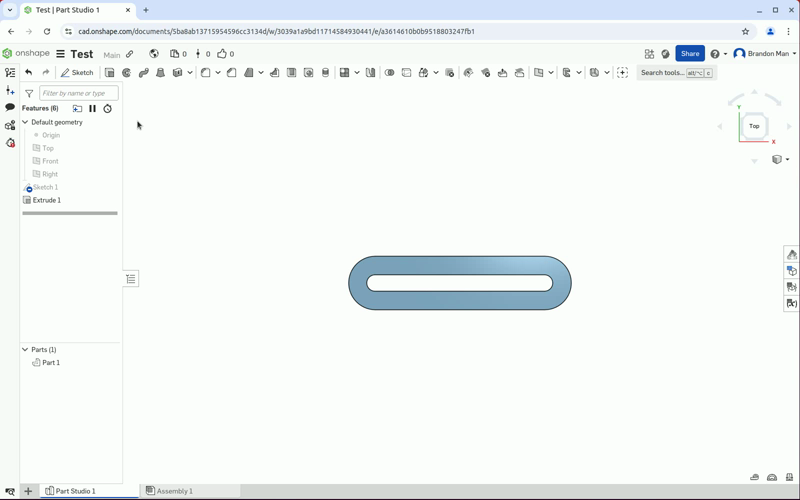
key(shift+h)
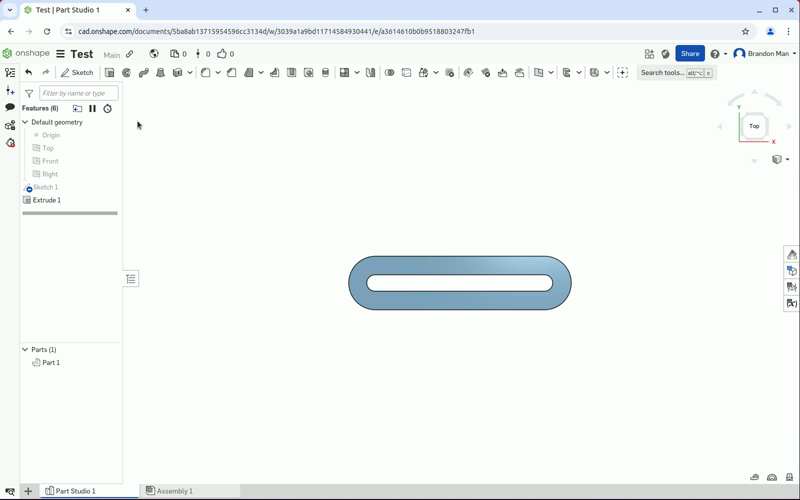
key(shift+h)
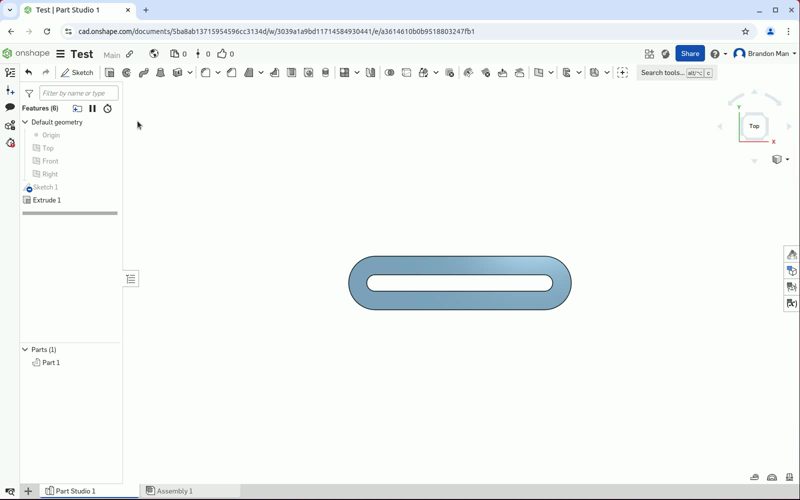
mouse_move(73, 189)
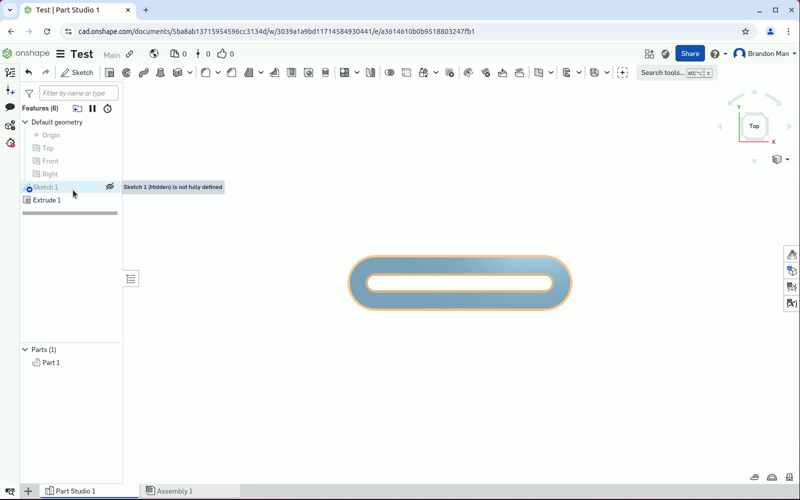
click(73, 189)
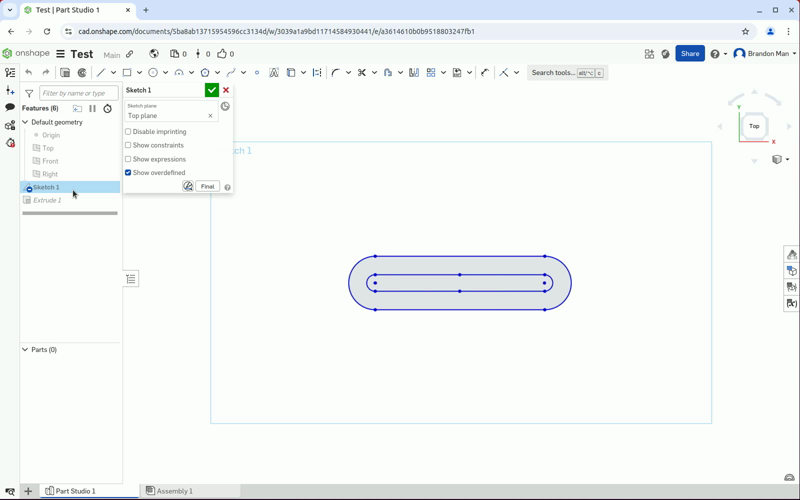
mouse_move(229, 92)
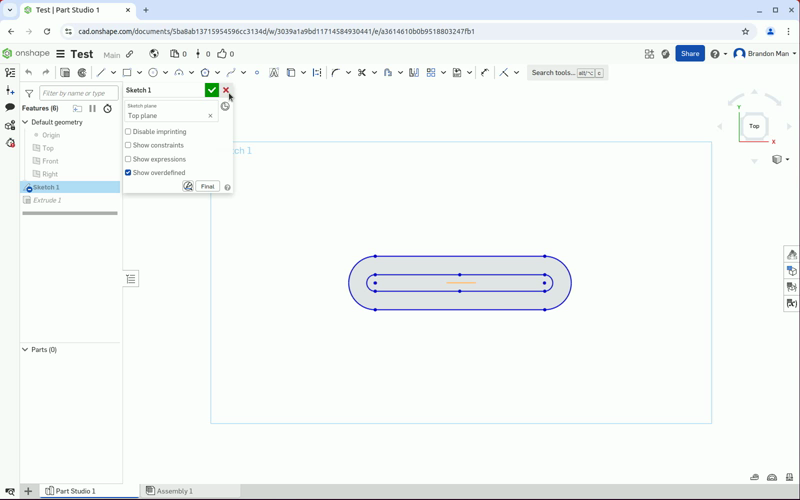
click(229, 92)
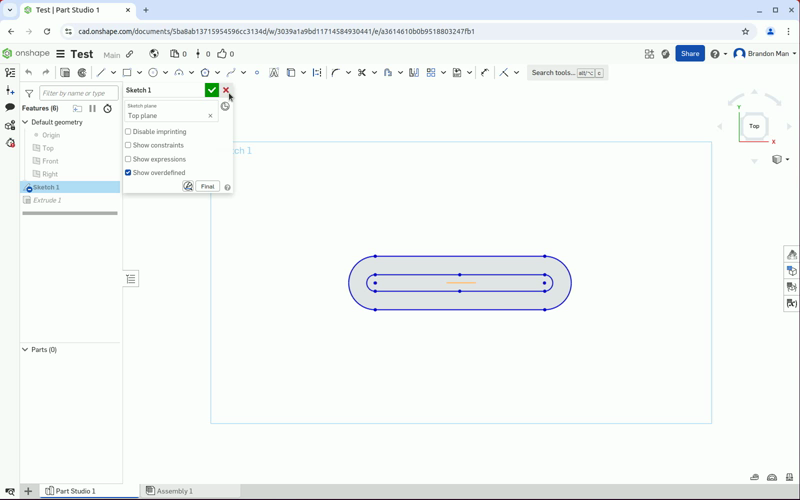
key(shift+s)
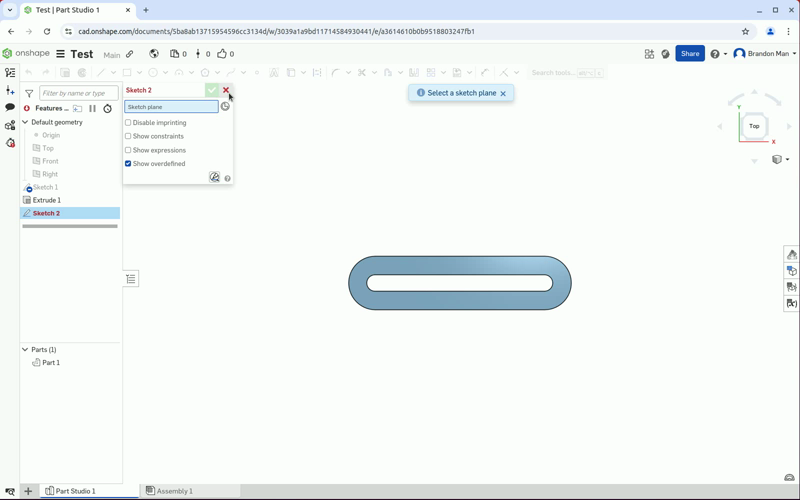
mouse_move(73, 150)
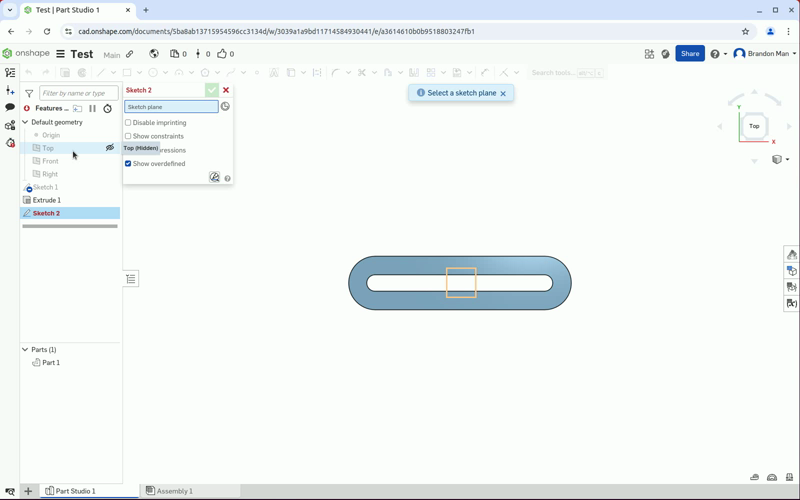
click(73, 150)
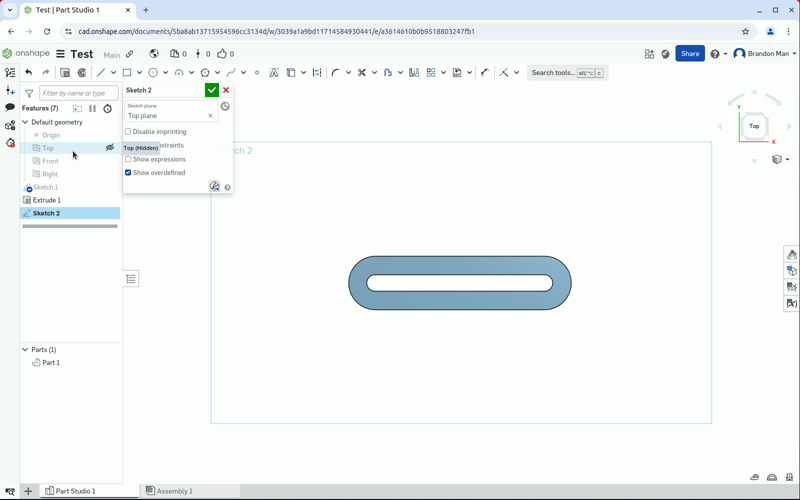
mouse_move(73, 352)
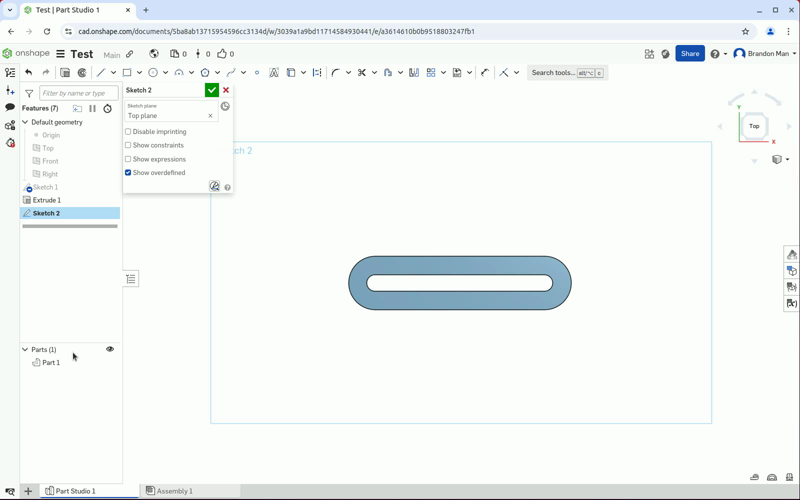
key(y)
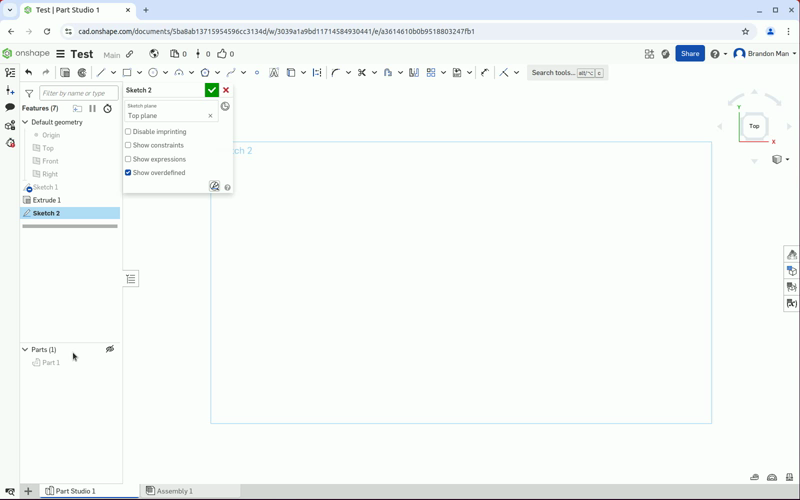
key(c)
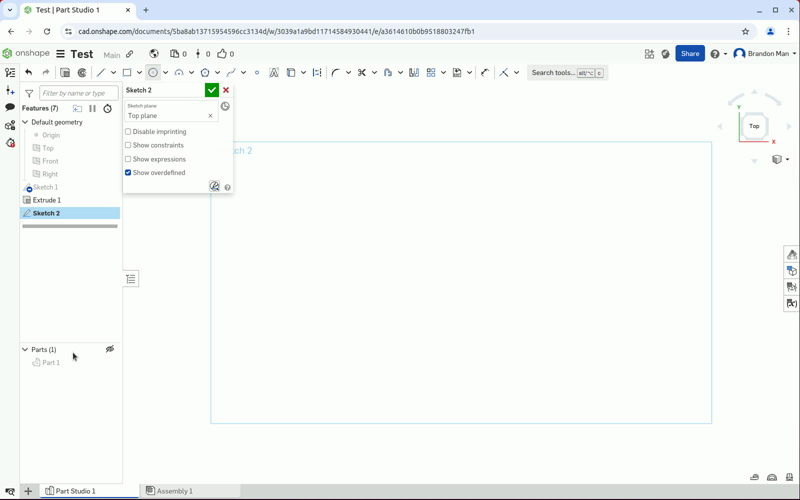
key_down(shift)
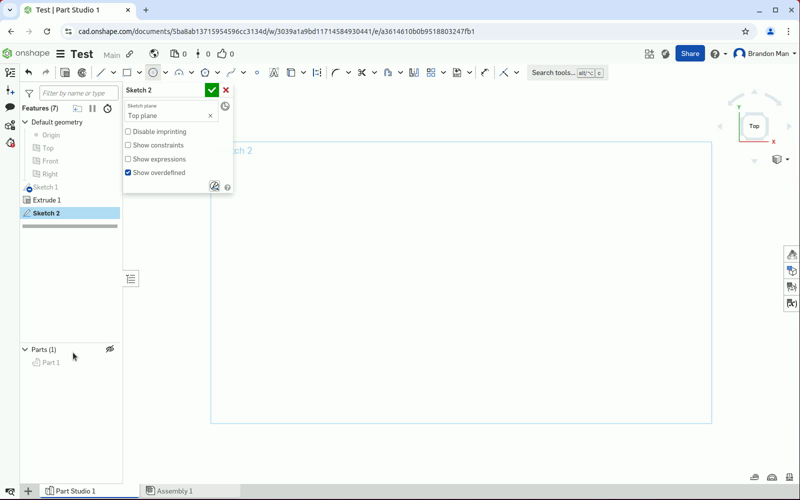
mouse_move(461, 282)
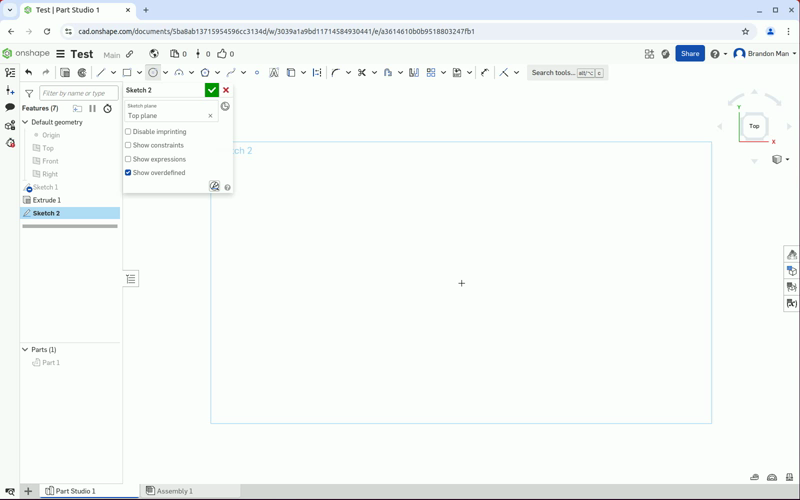
click(461, 282)
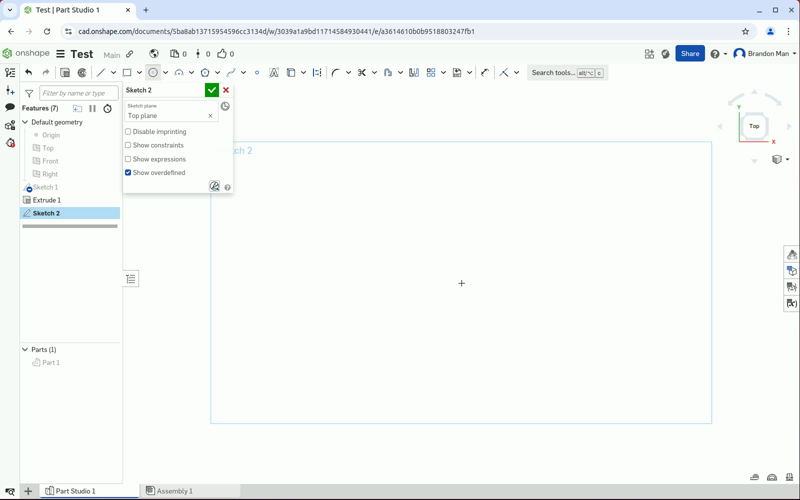
key_up(shift)
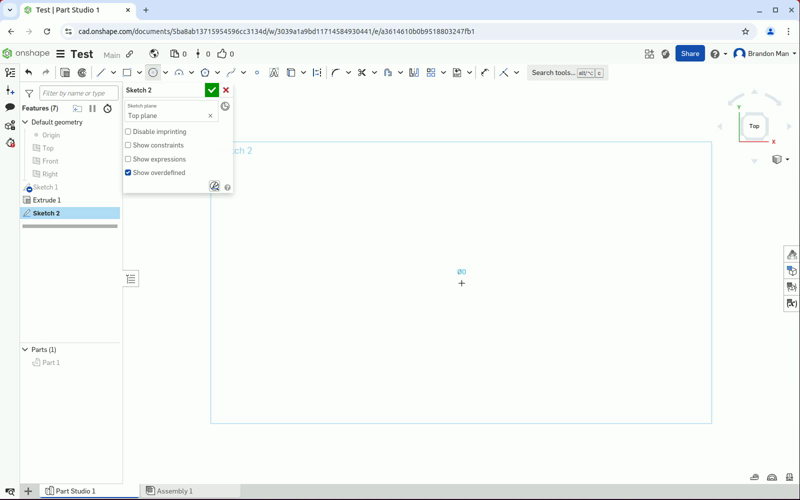
mouse_move(471, 282)
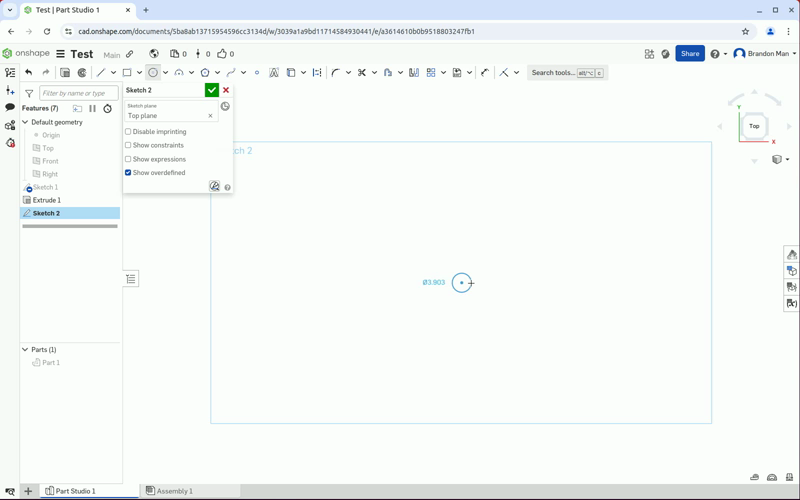
click(471, 282)
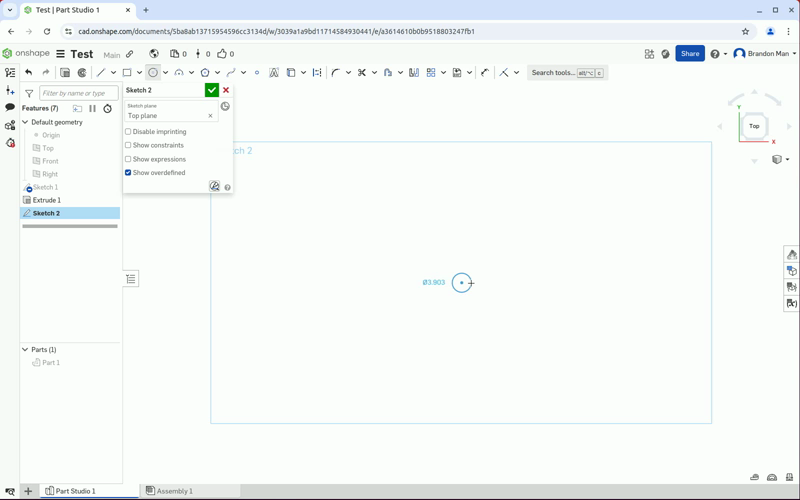
key(esc)
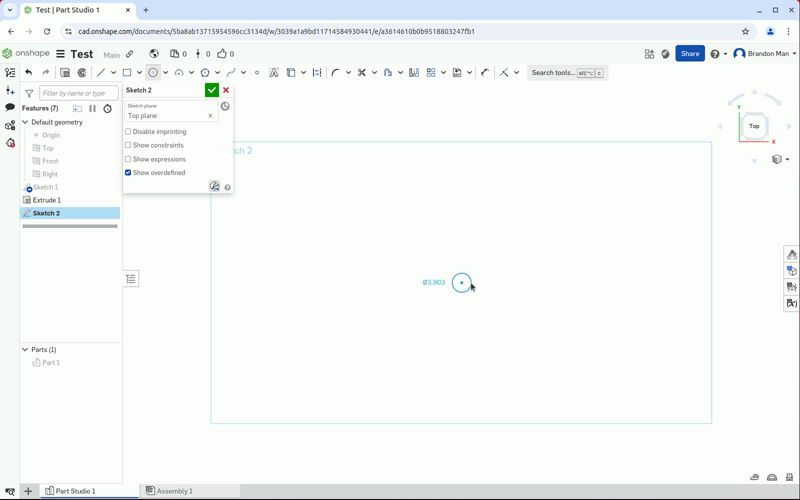
mouse_move(457, 276)
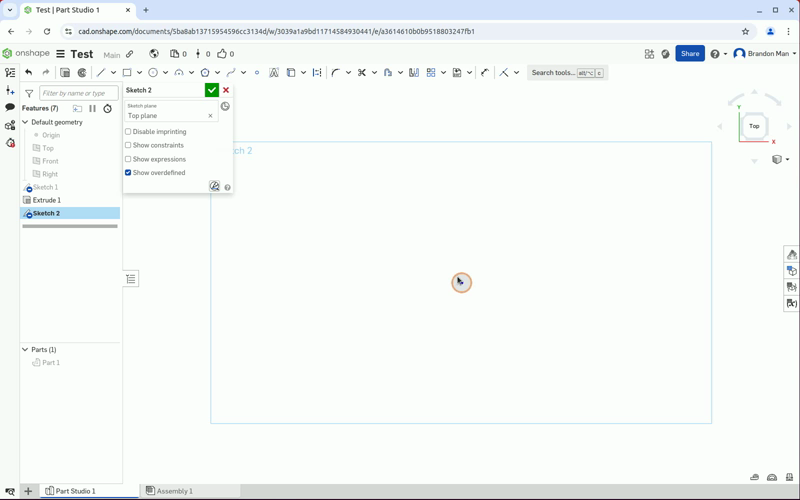
scroll(6)
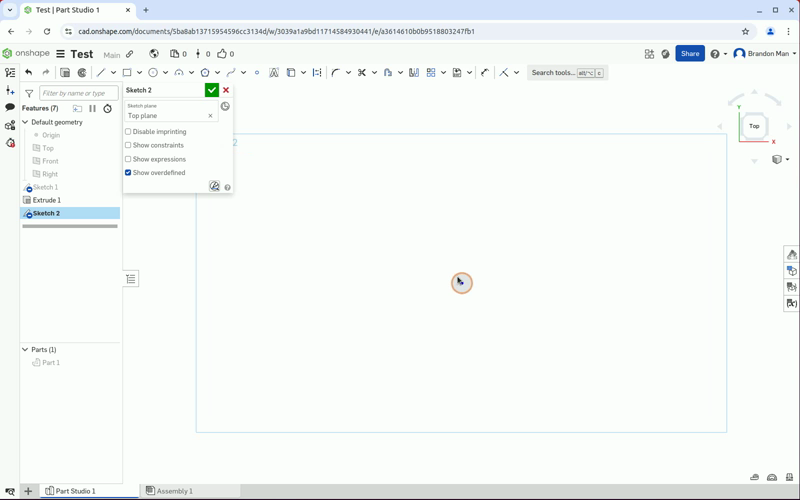
scroll(6)
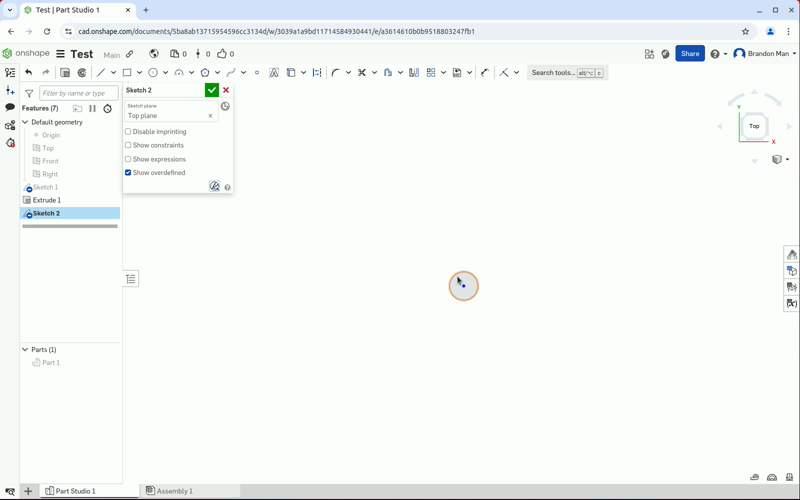
scroll(6)
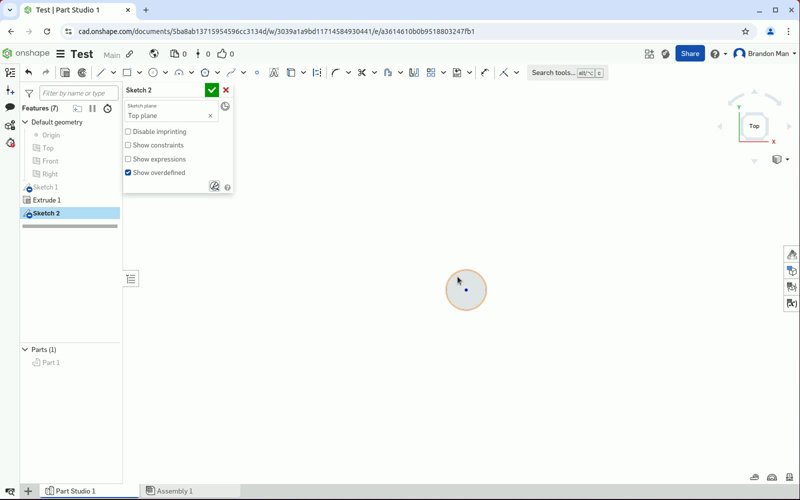
scroll(6)
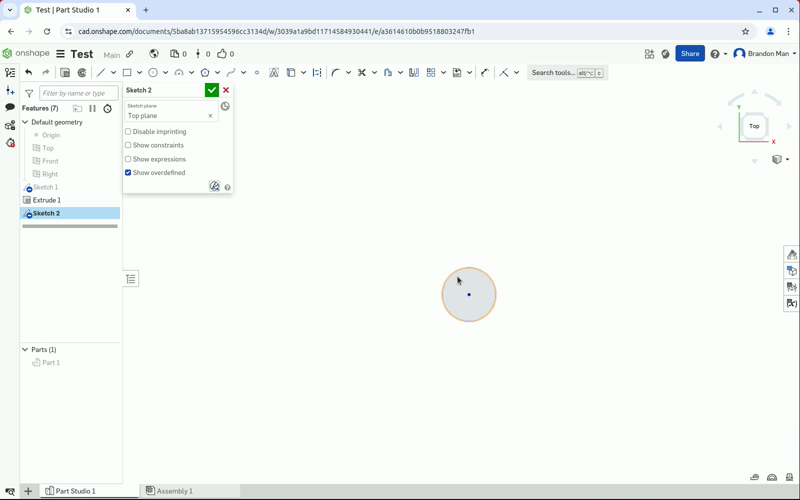
scroll(6)
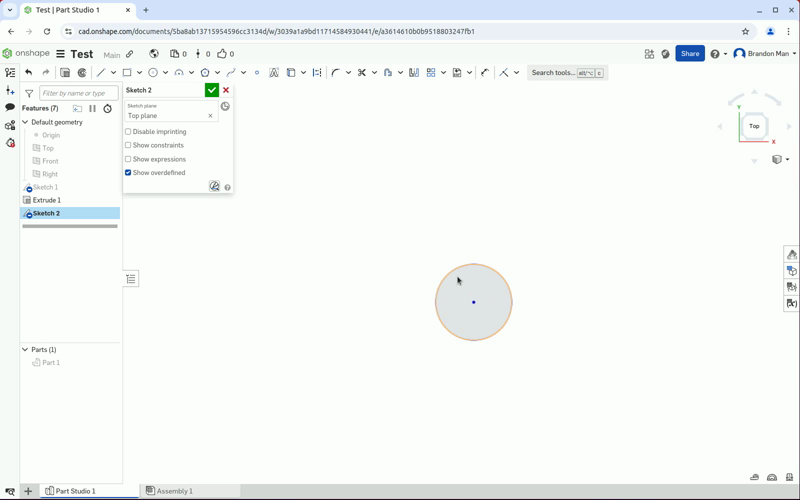
scroll(6)
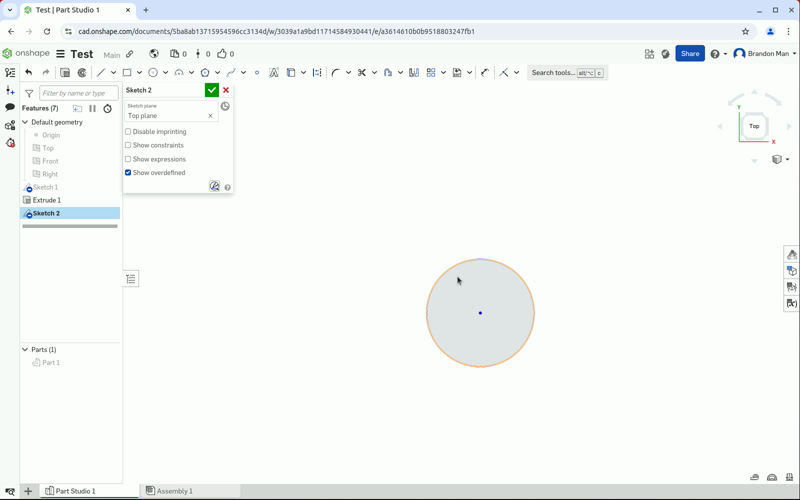
scroll(6)
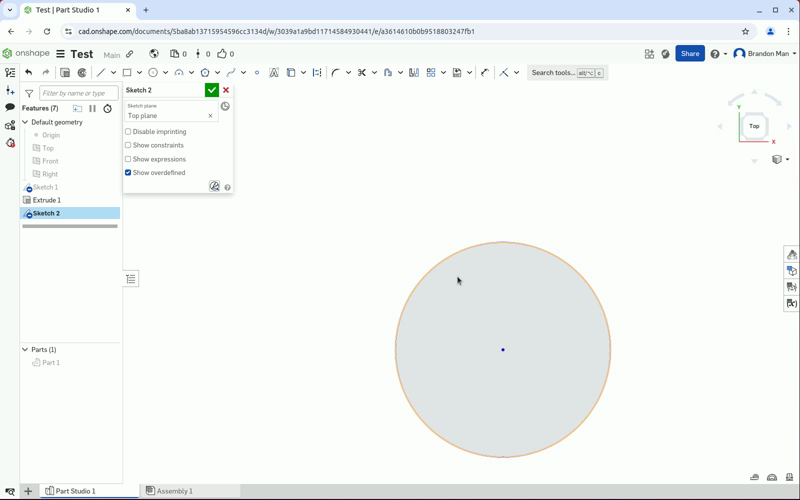
click(457, 276)
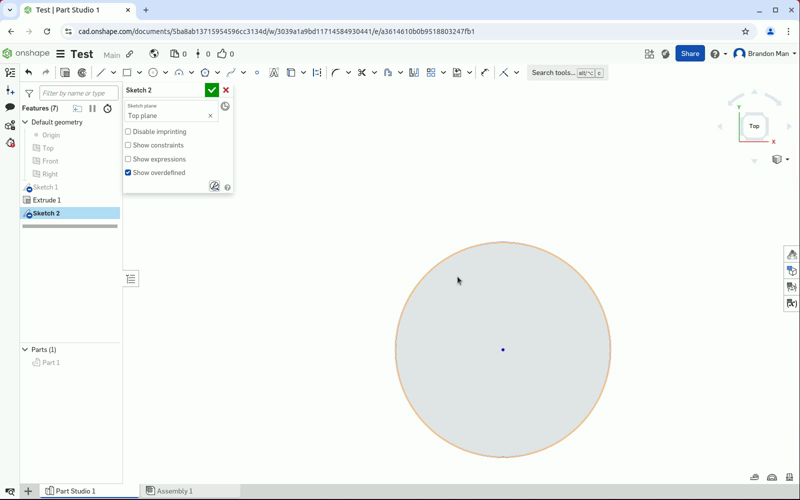
scroll(-6)
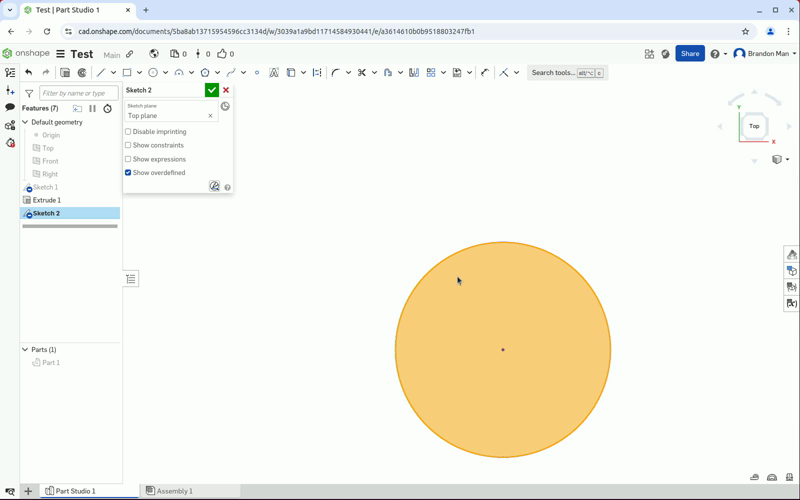
scroll(-6)
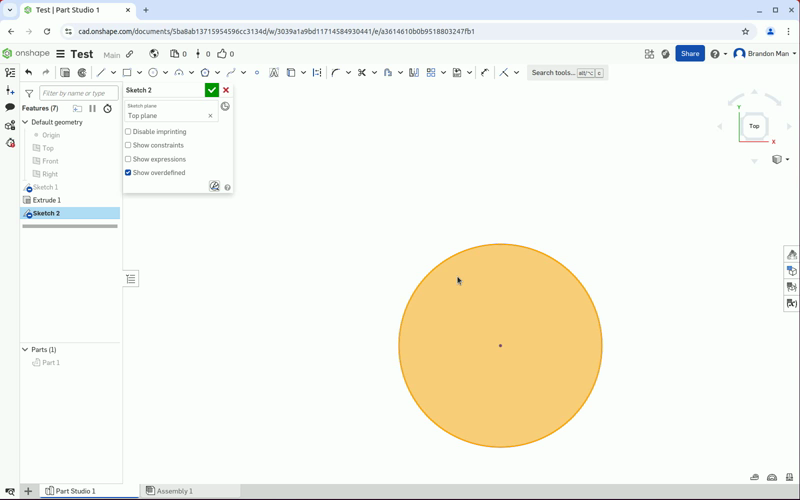
scroll(-6)
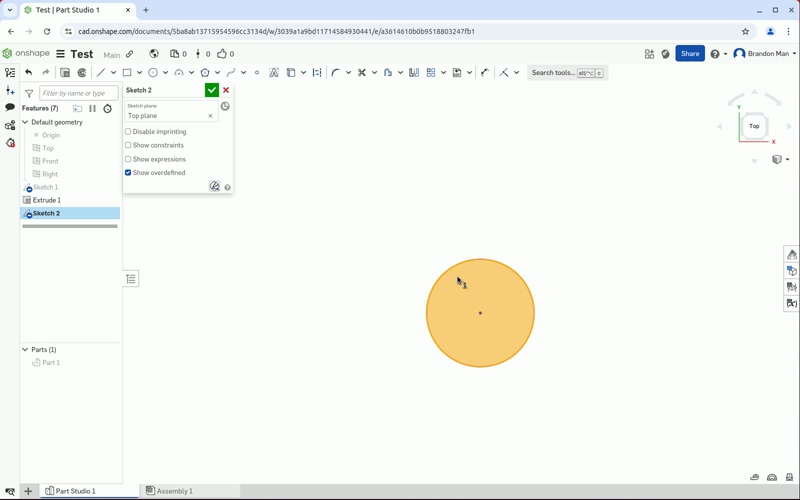
scroll(-6)
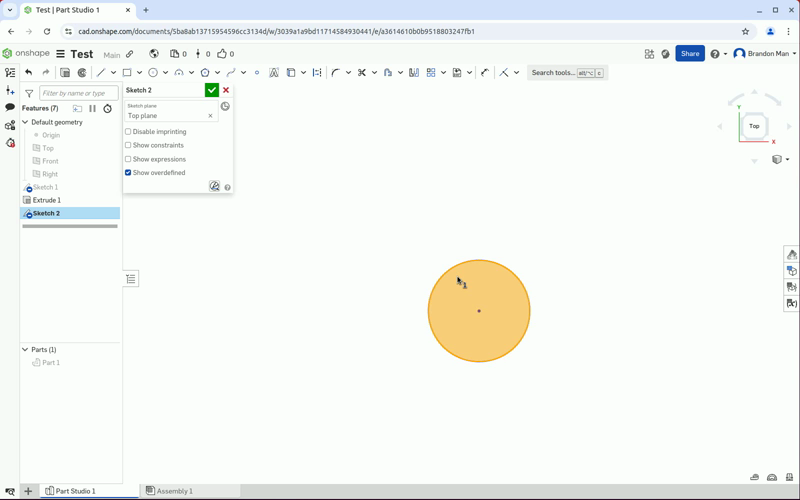
scroll(-6)
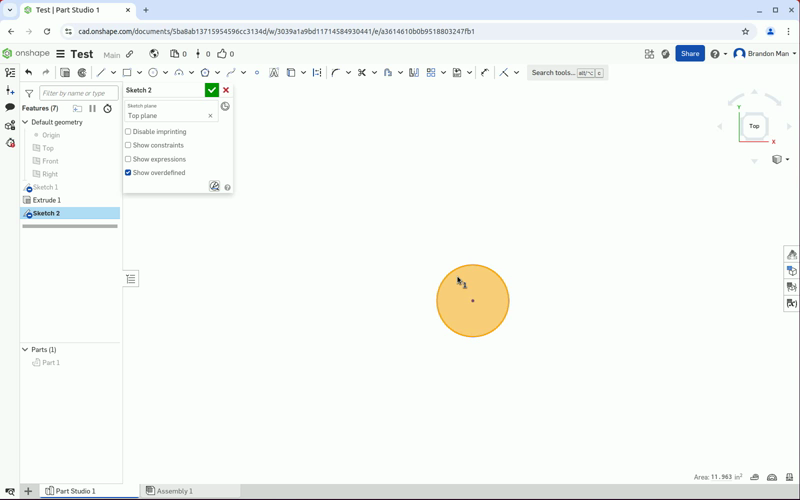
scroll(-6)
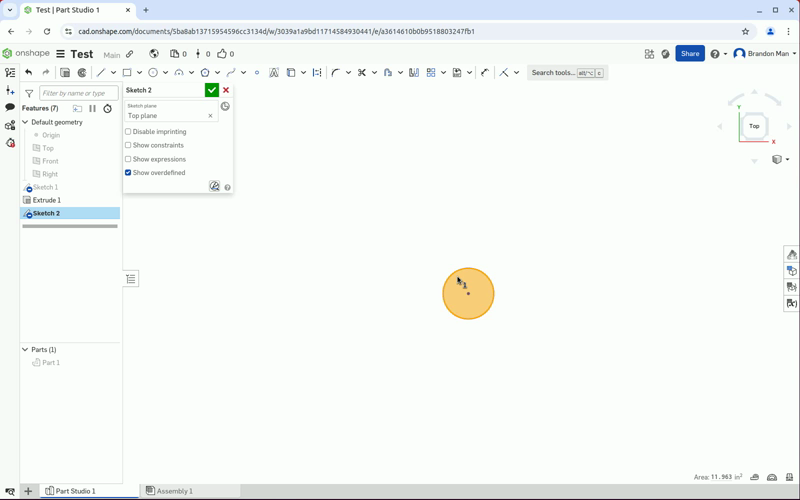
scroll(-6)
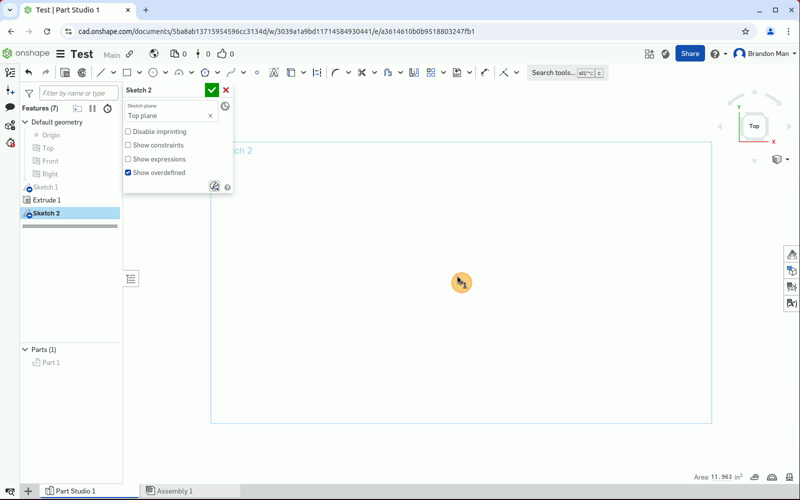
mouse_move(73, 352)
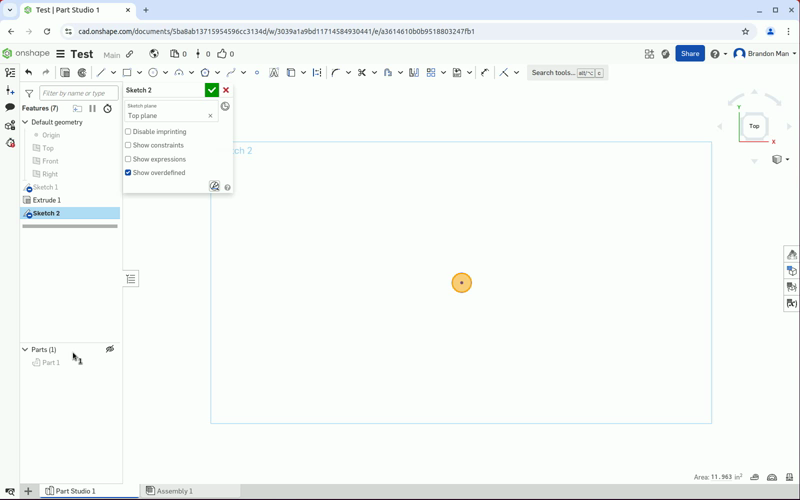
key(shift+y)
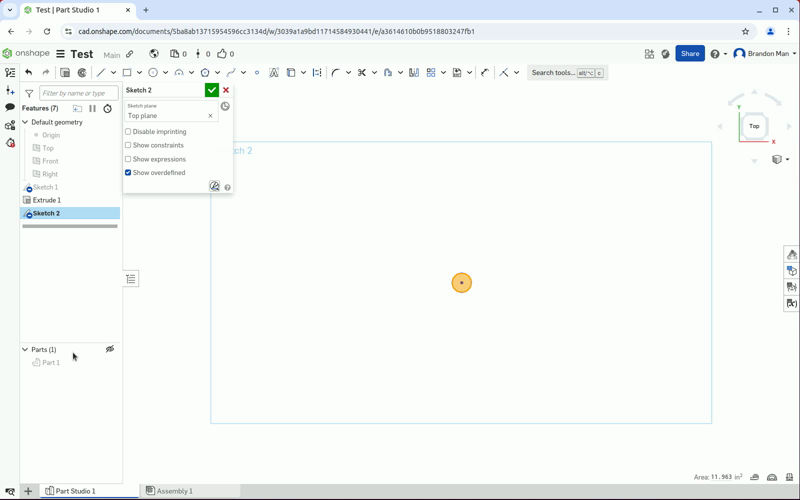
key(shift+e)
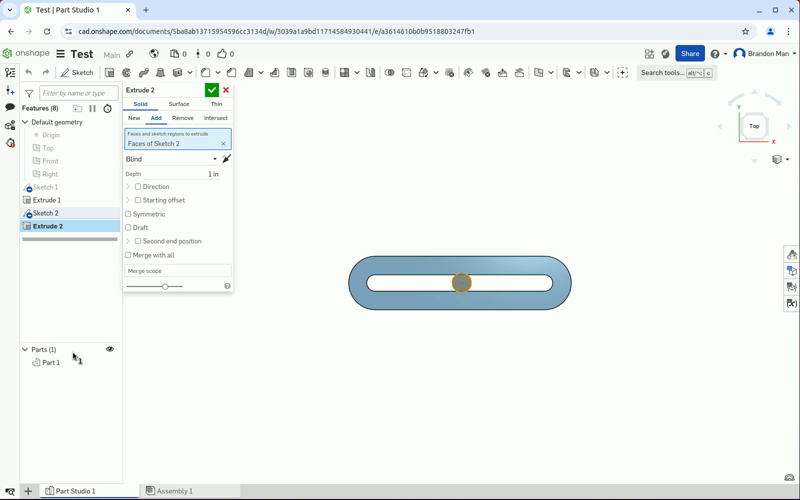
mouse_move(143, 106)
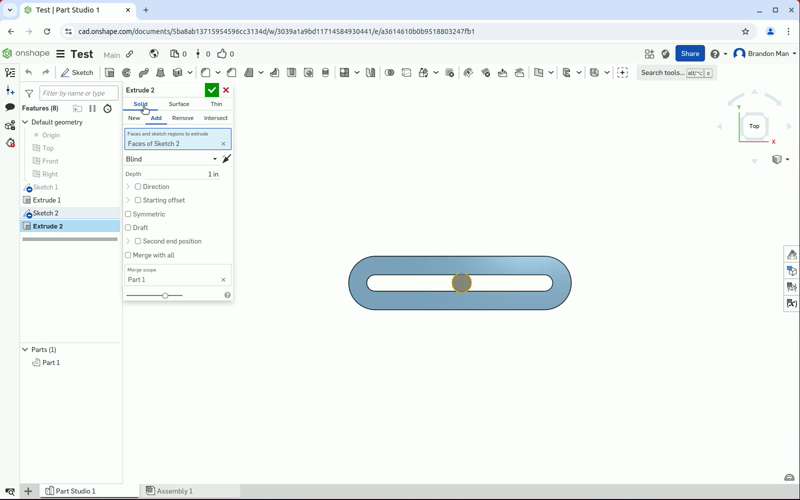
click(143, 106)
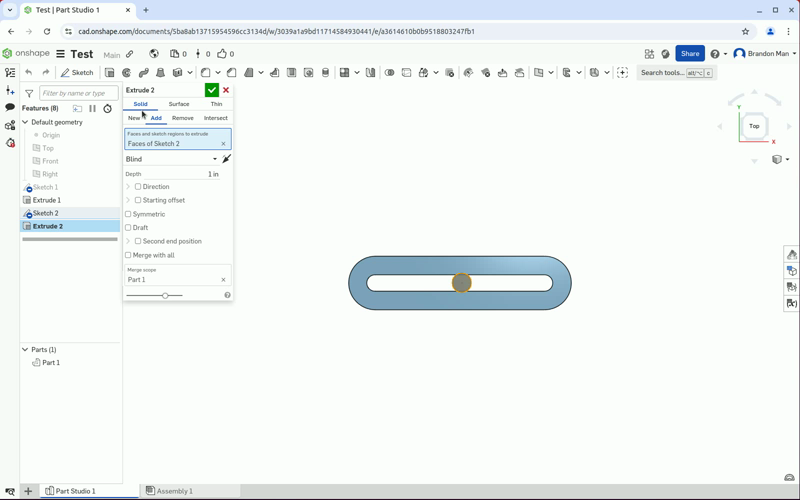
mouse_move(137, 120)
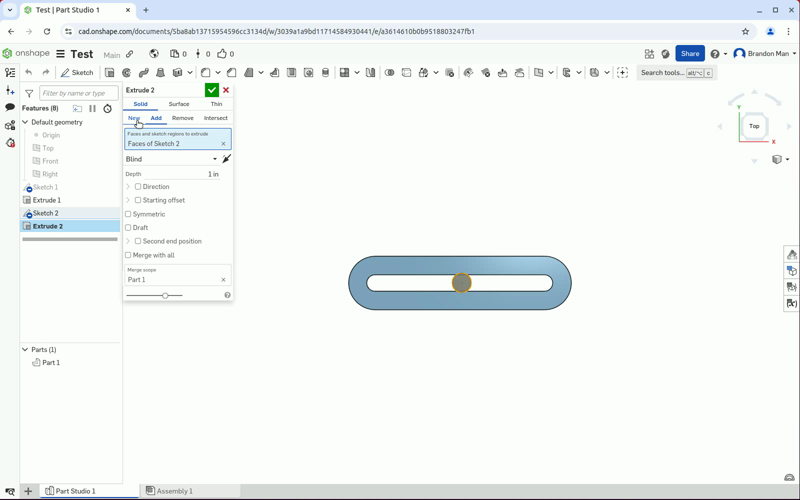
click(137, 120)
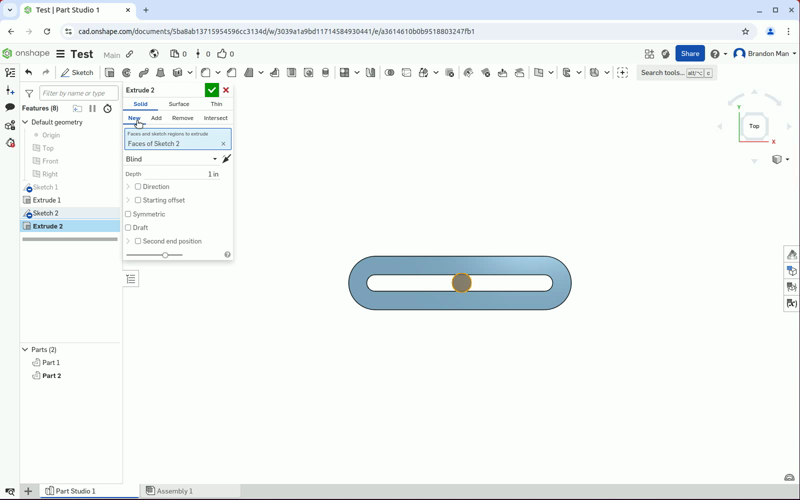
key(tab, 4)
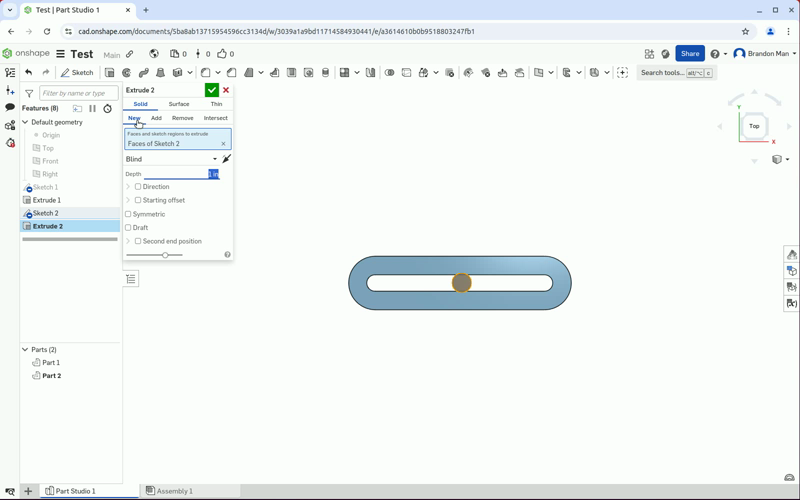
text(5.296)
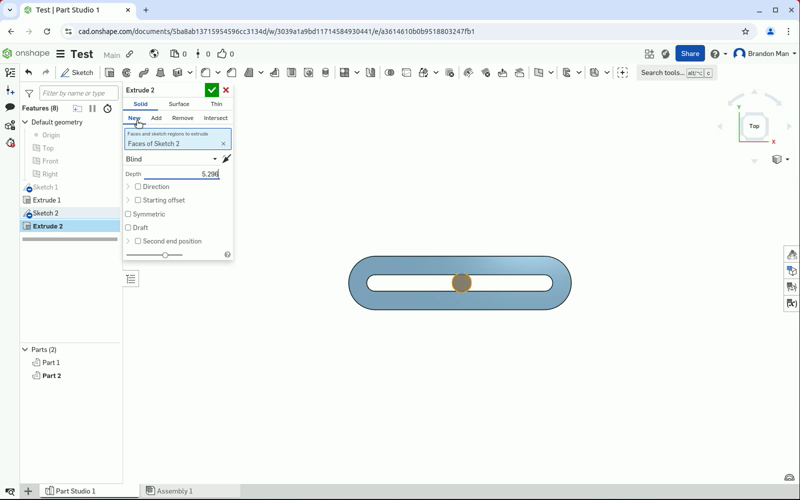
key(tab, 3)
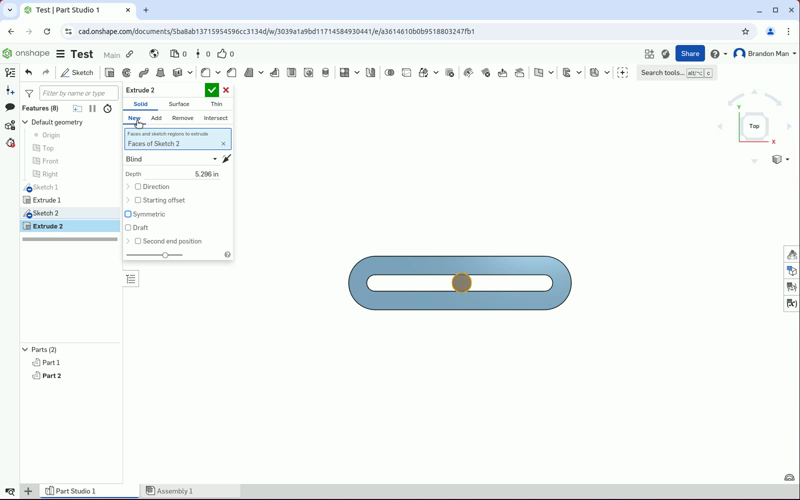
key(space)
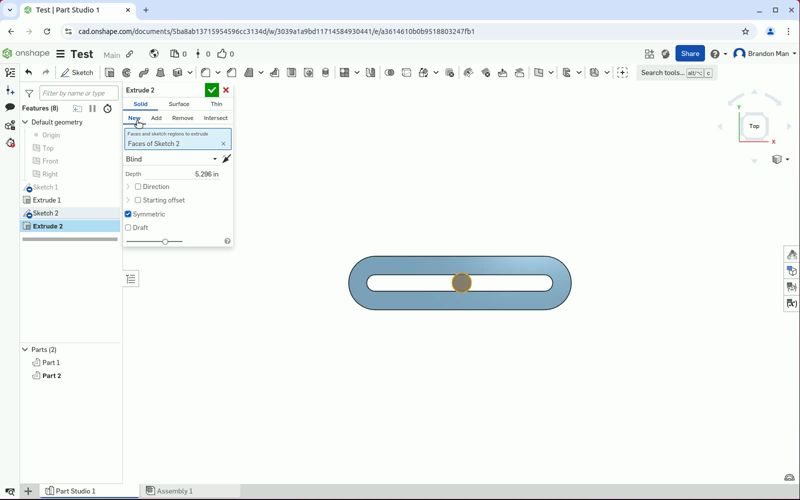
key(enter)
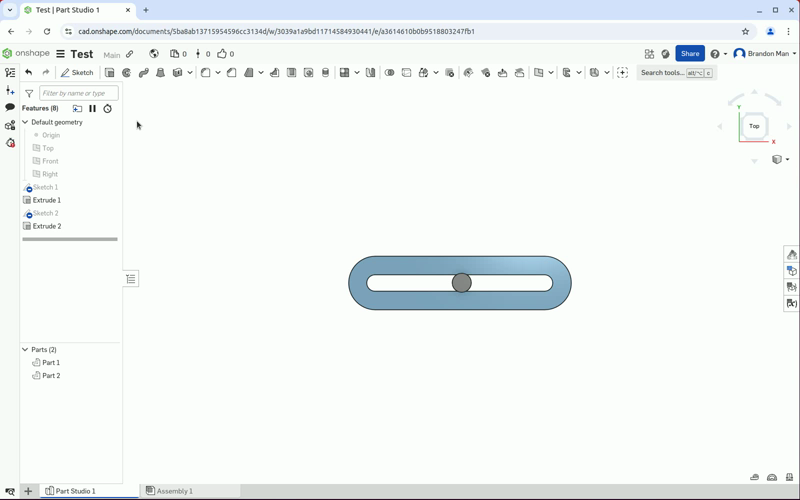
key(shift+h)
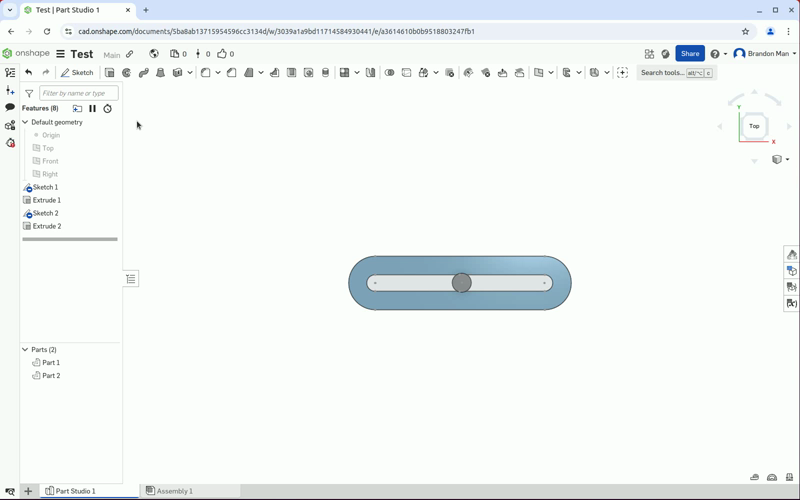
key(shift+h)
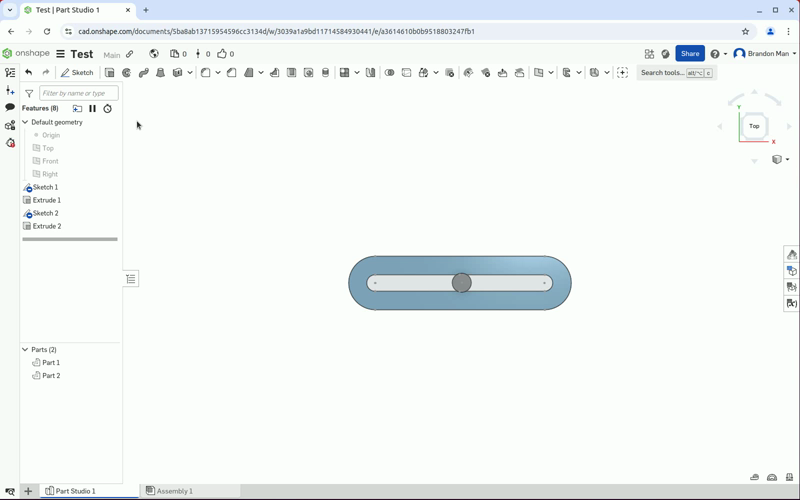
key(shift+7)
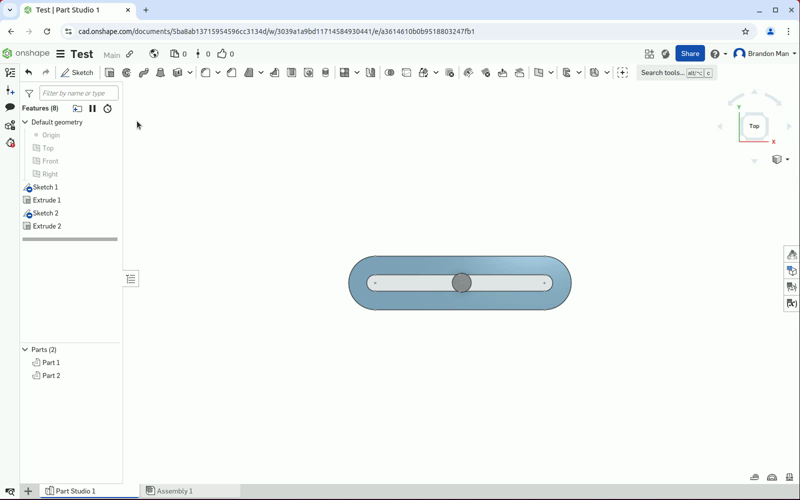
key(up, 3)
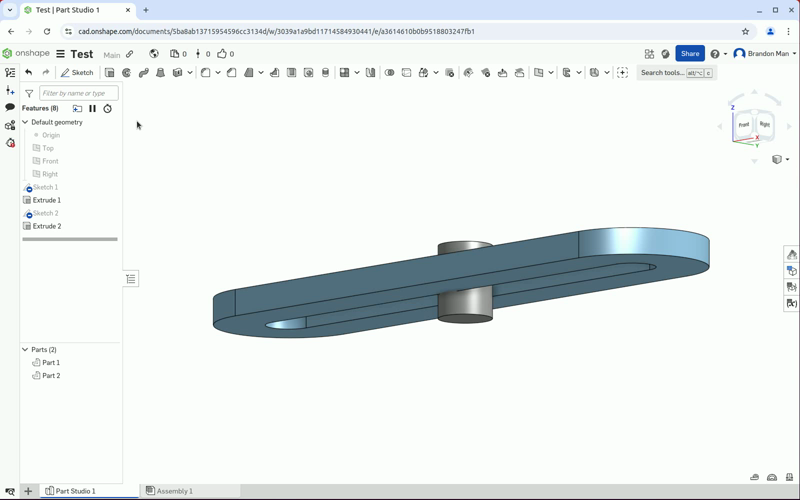
key(left, 3)
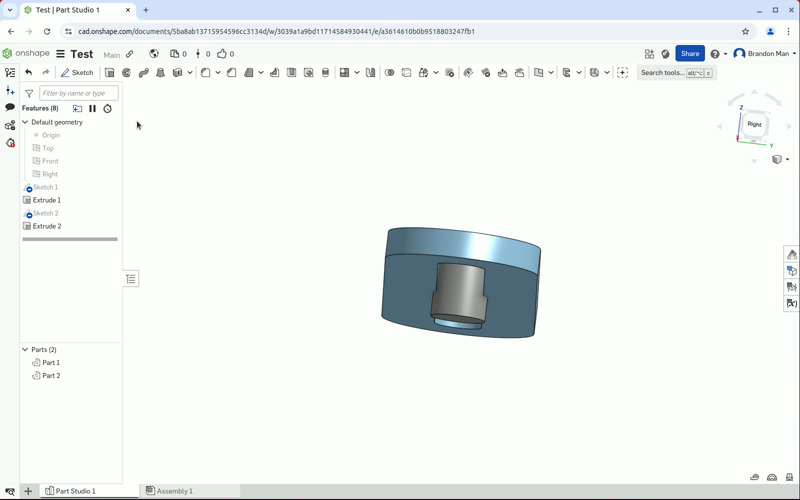
key(right, 3)
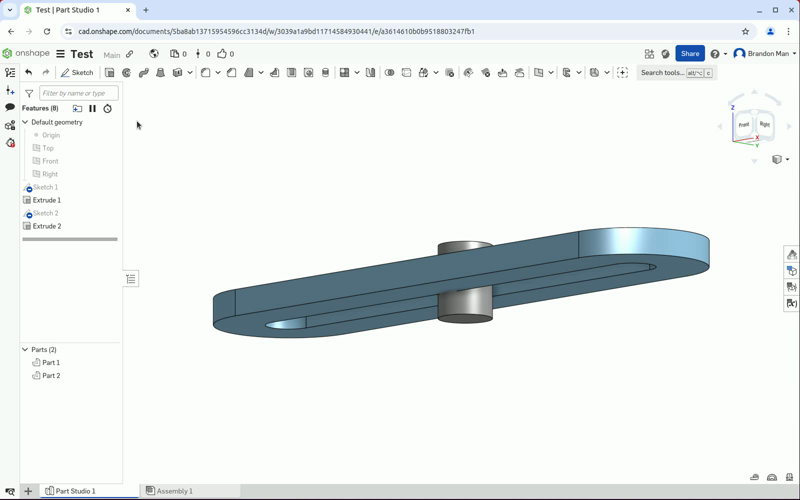
key(down, 3)
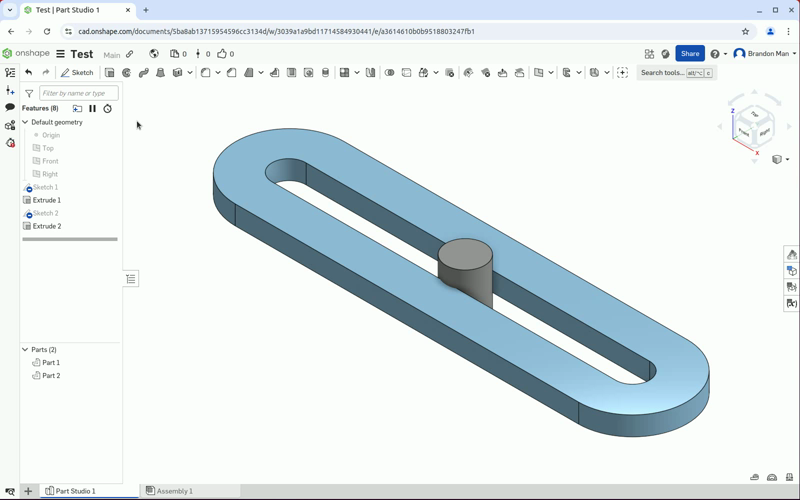
mouse_move(73, 189)
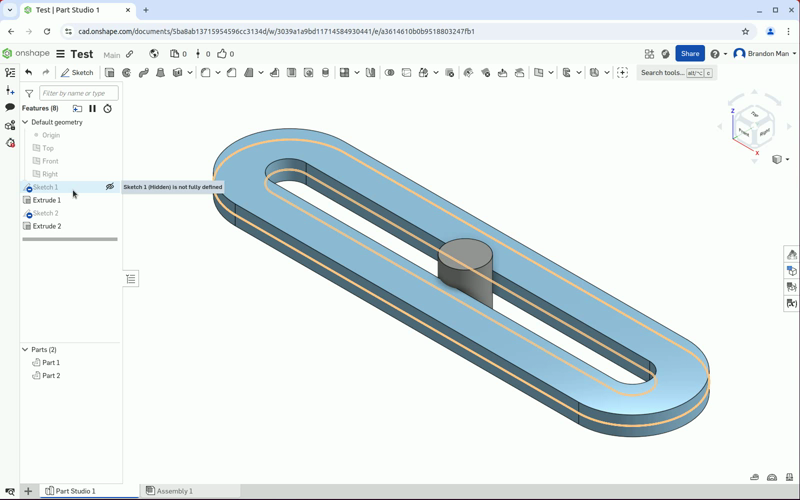
click(73, 189)